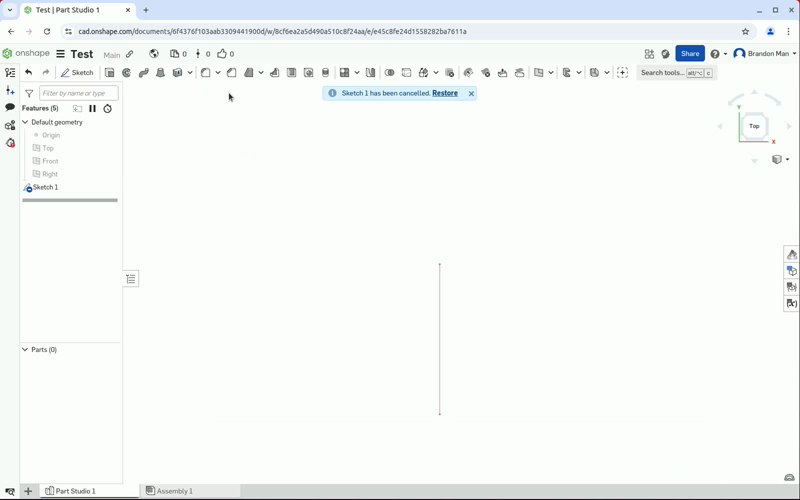
key(shift+h)
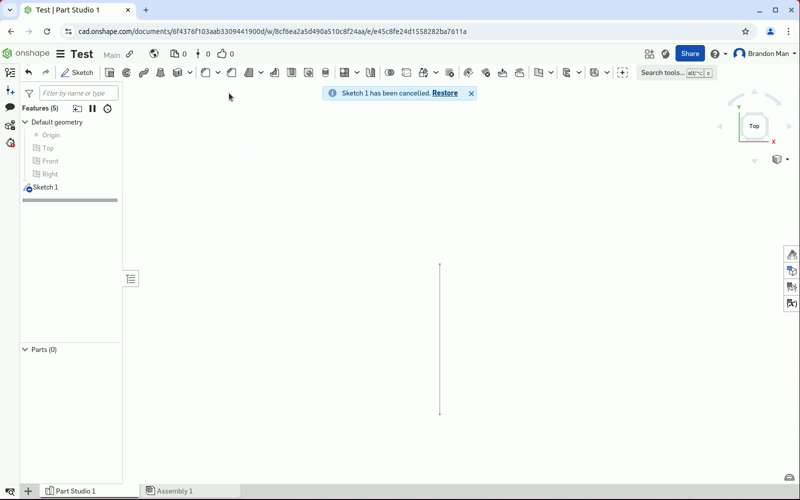
key(shift+s)
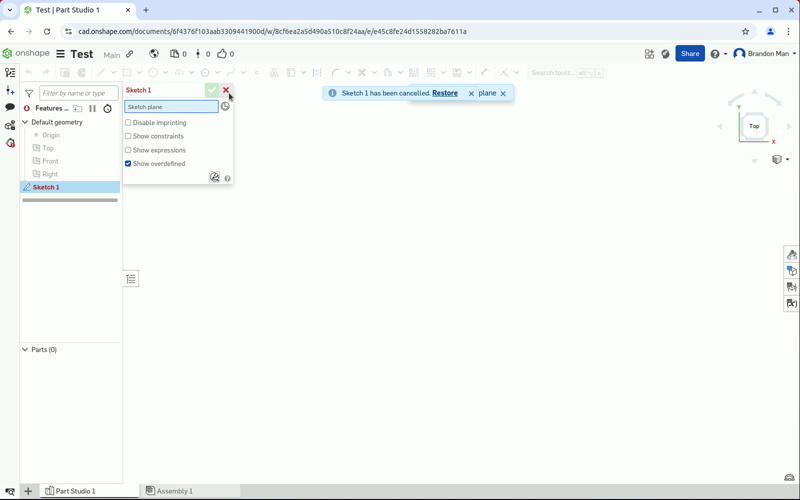
mouse_move(73, 150)
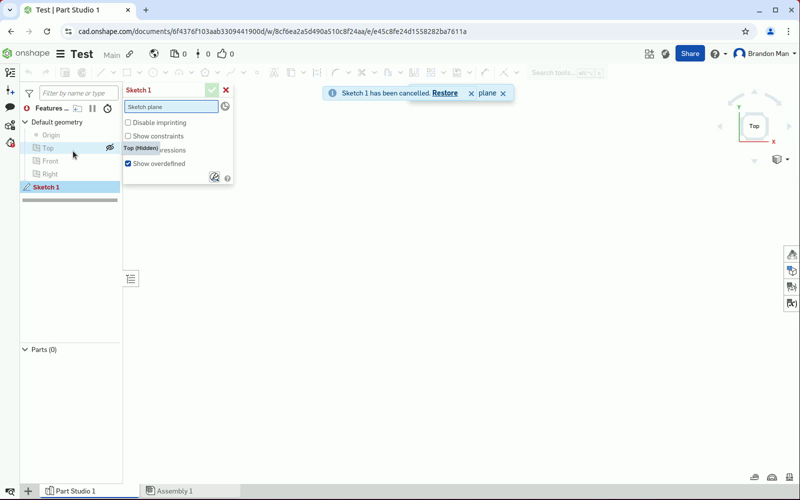
click(73, 150)
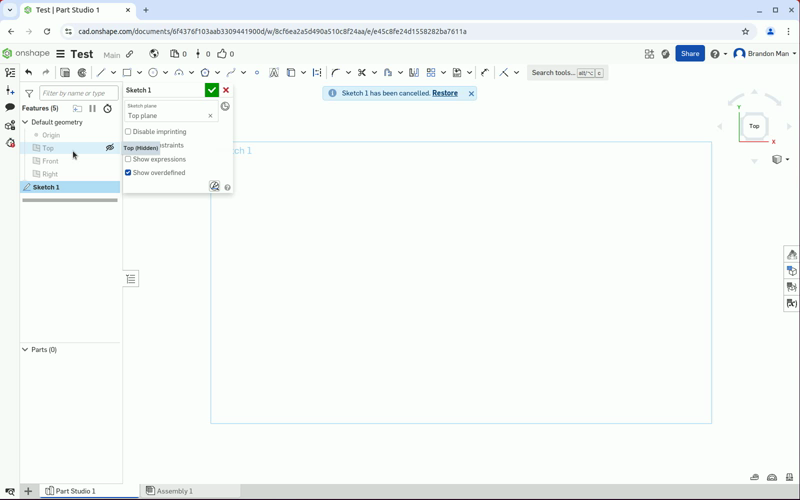
mouse_move(73, 352)
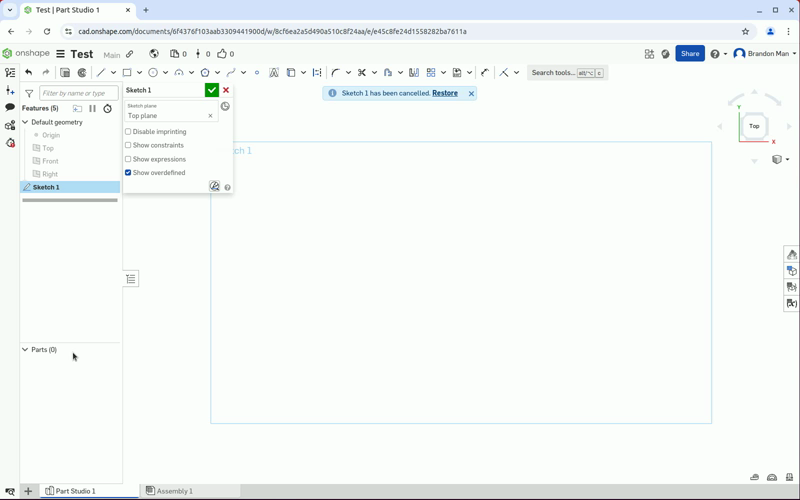
key(y)
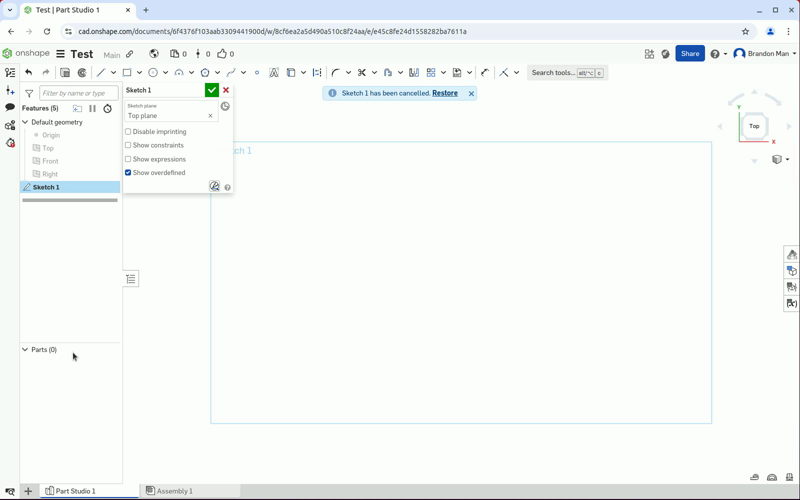
key(c)
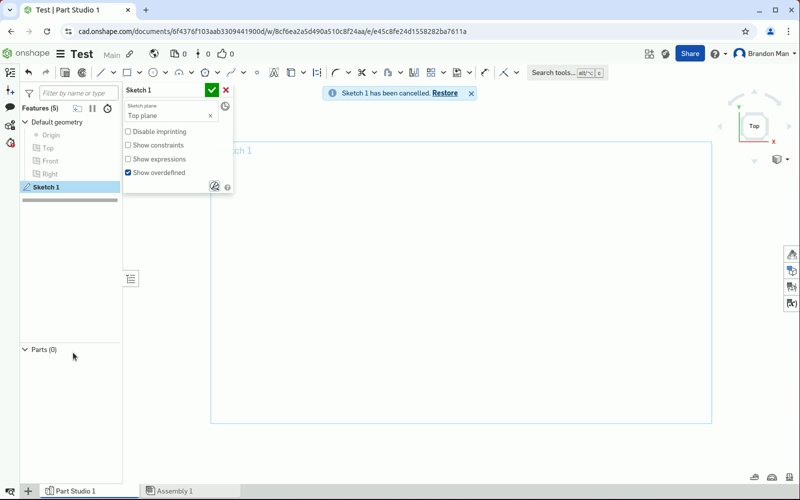
key_down(shift)
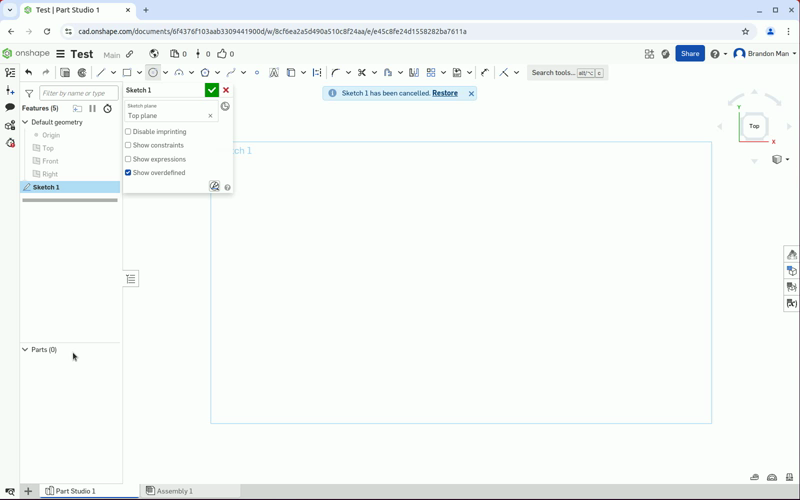
mouse_move(461, 282)
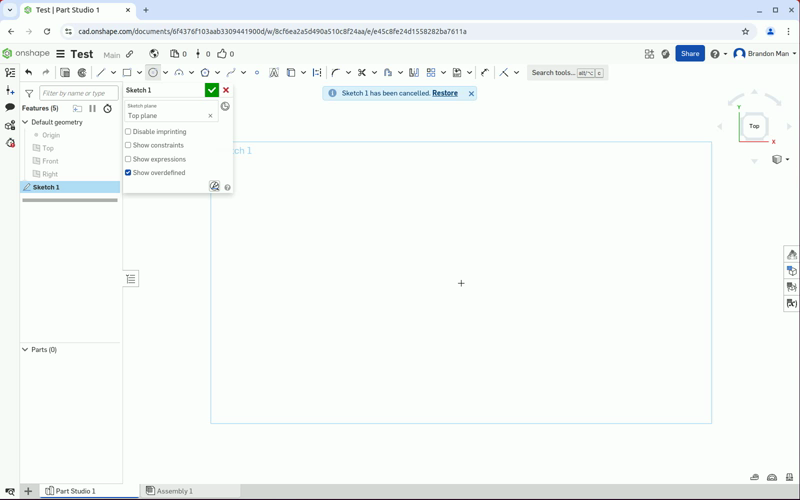
click(461, 282)
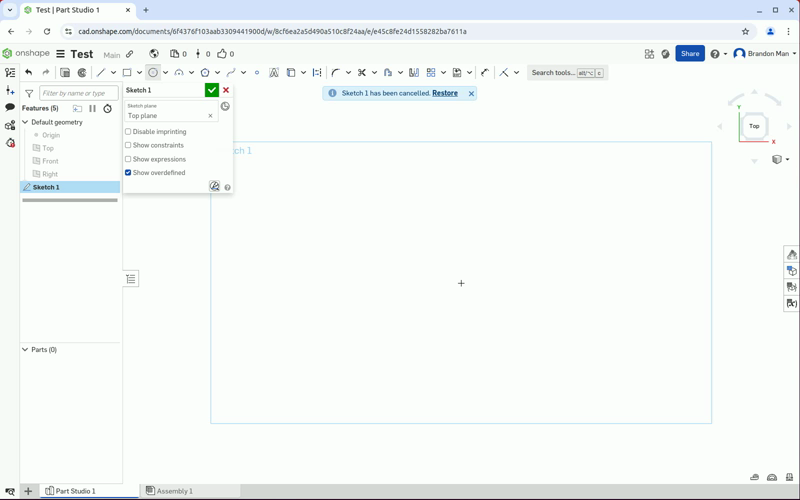
key_up(shift)
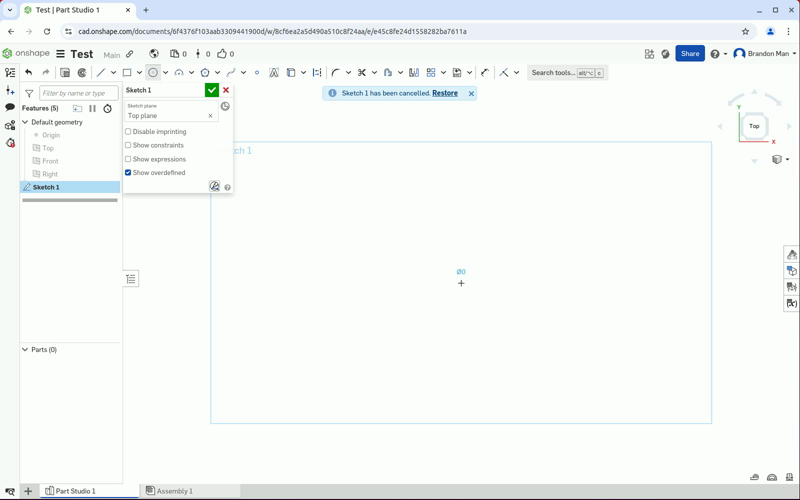
mouse_move(525, 282)
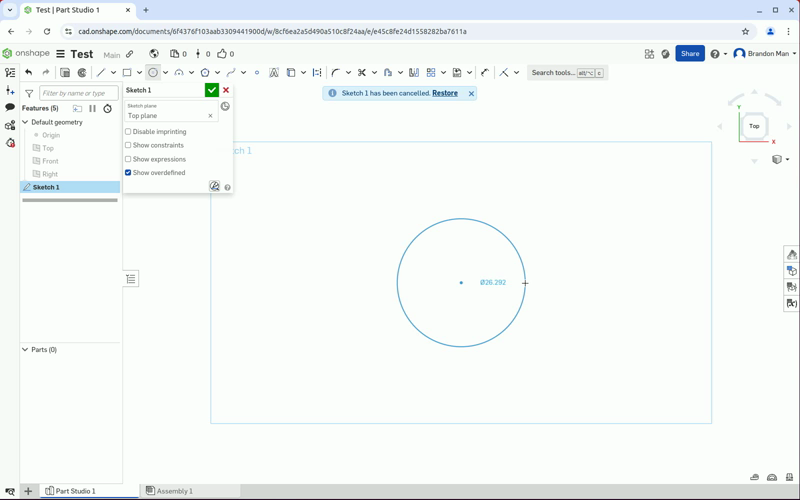
click(525, 282)
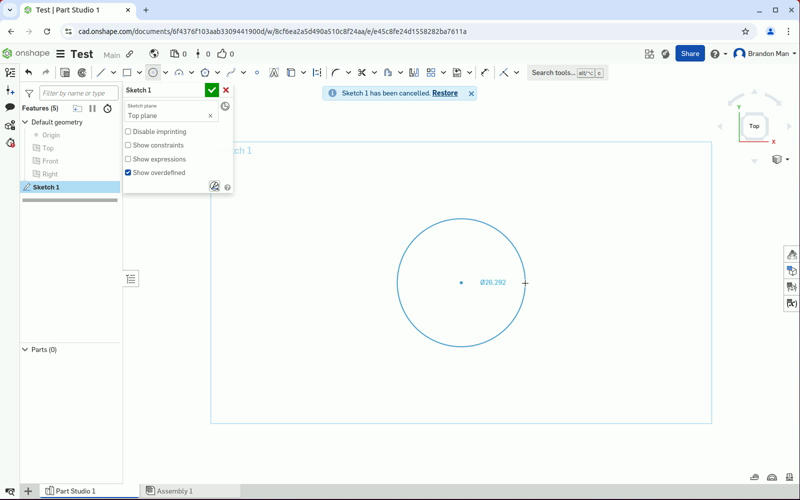
key(esc)
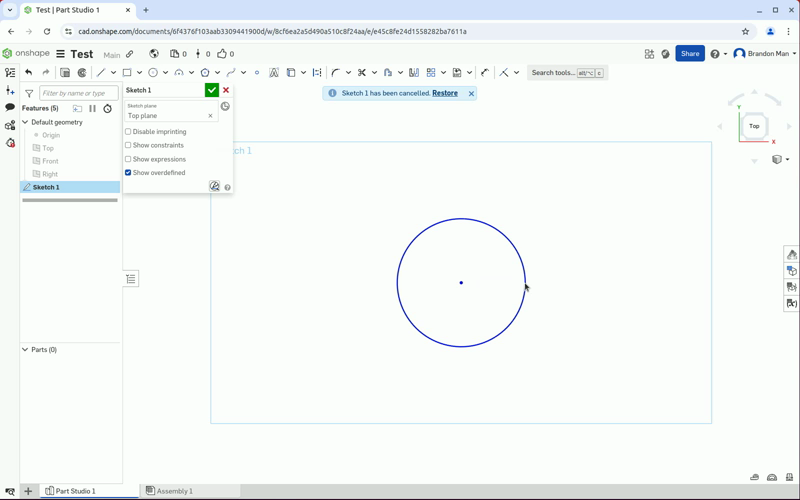
key(c)
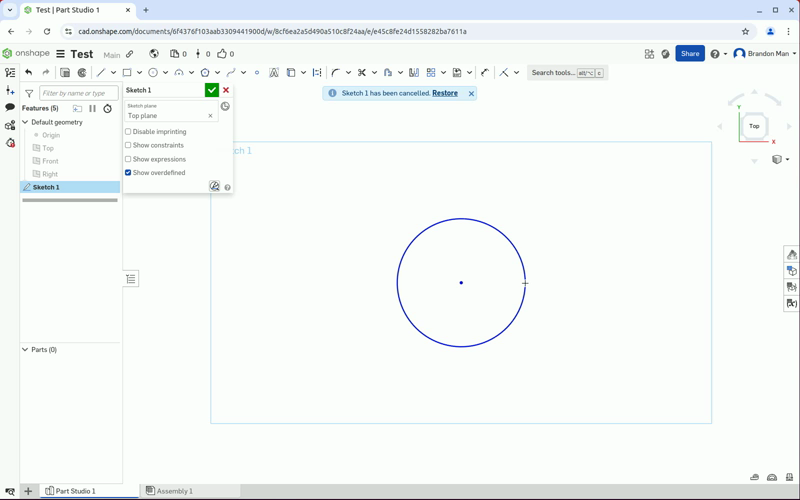
key_down(shift)
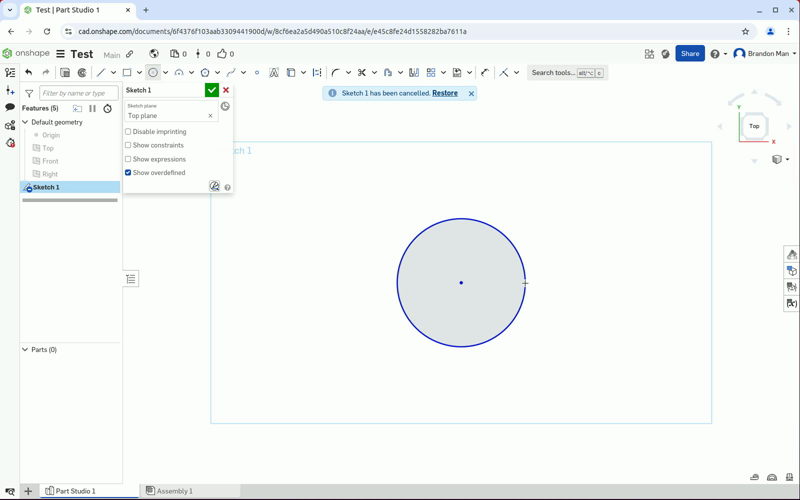
mouse_move(461, 282)
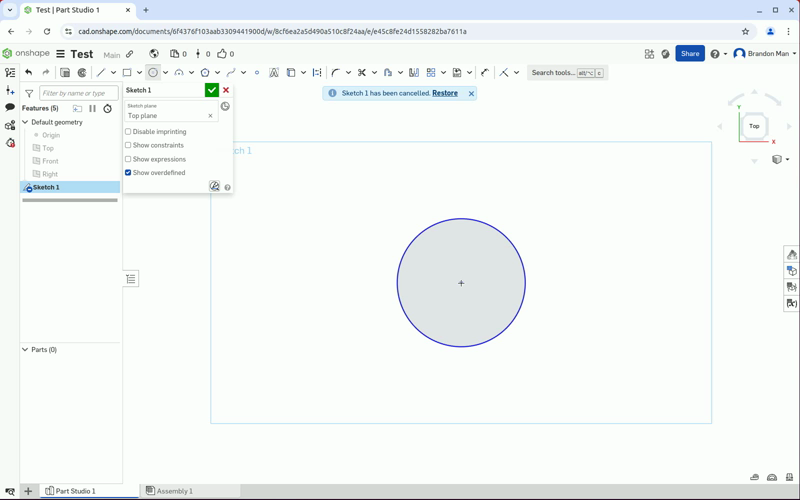
click(461, 282)
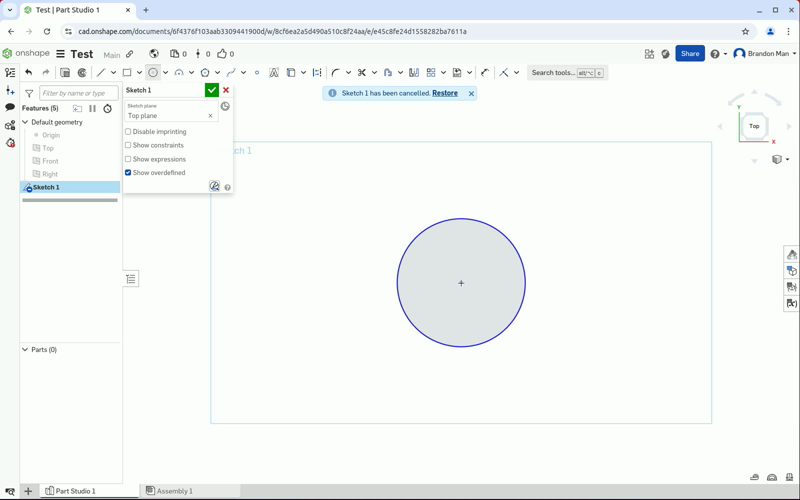
key_up(shift)
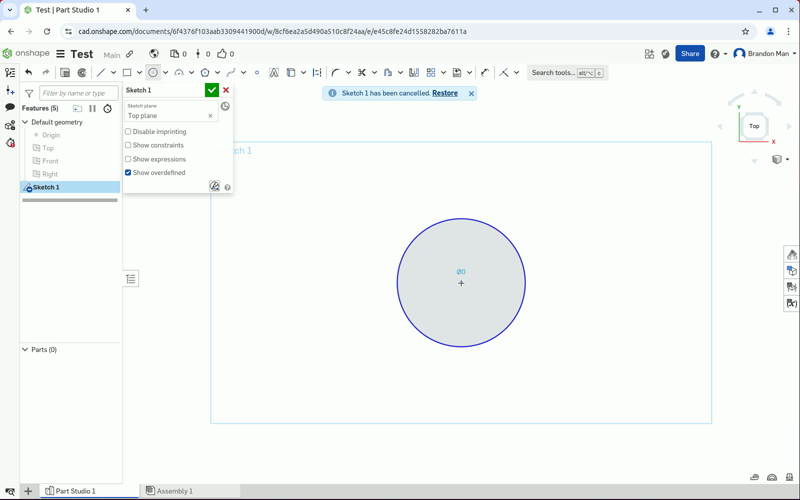
mouse_move(517, 282)
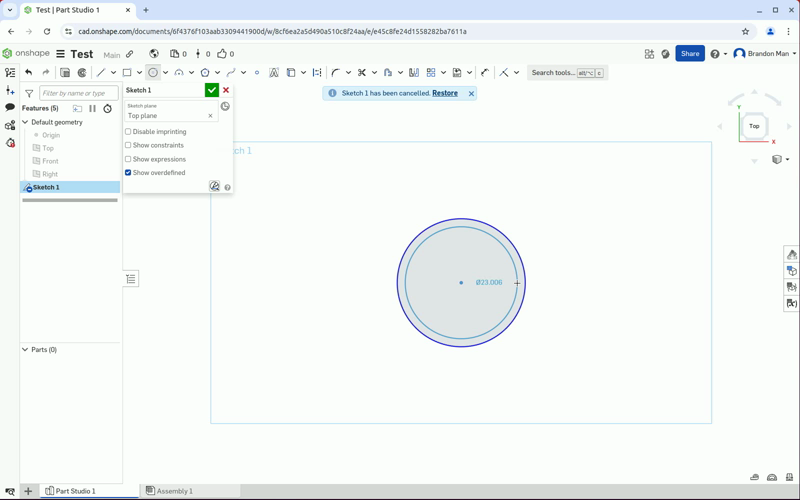
click(517, 282)
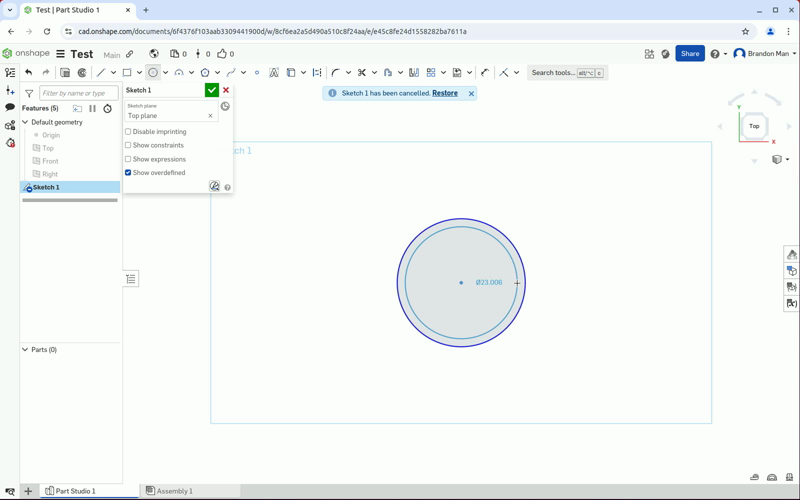
key(esc)
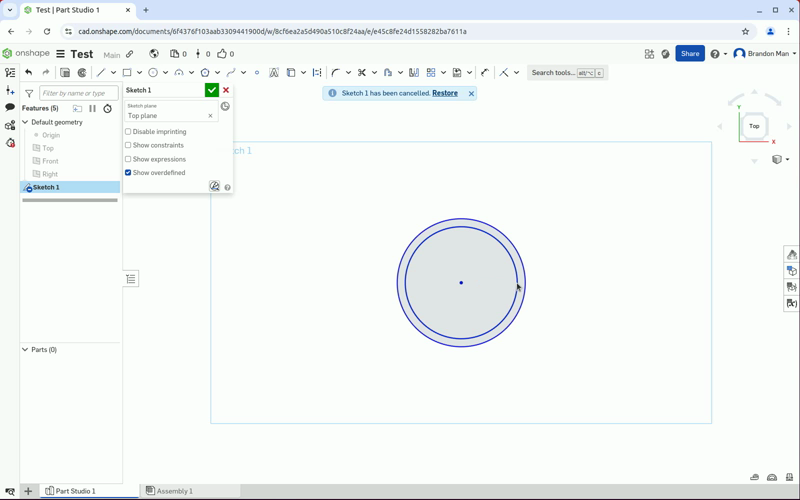
mouse_move(433, 335)
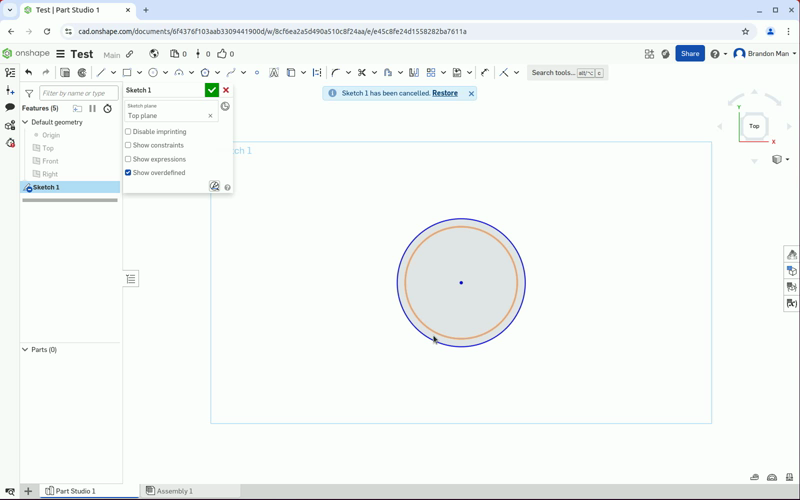
click(433, 335)
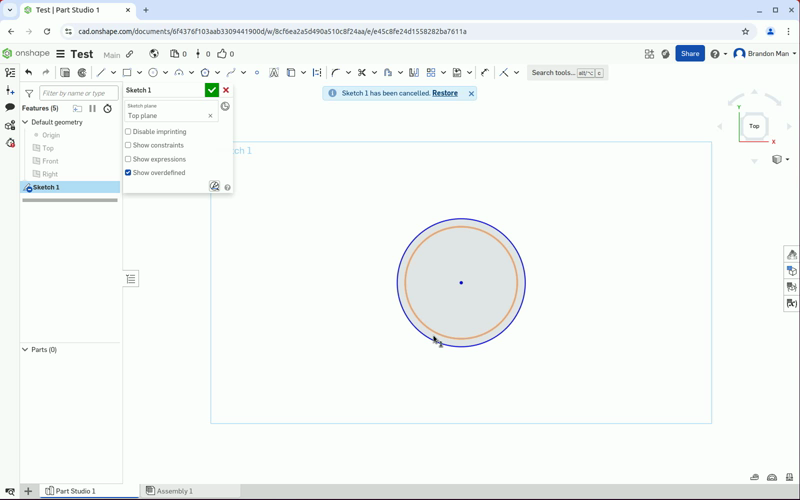
mouse_move(73, 352)
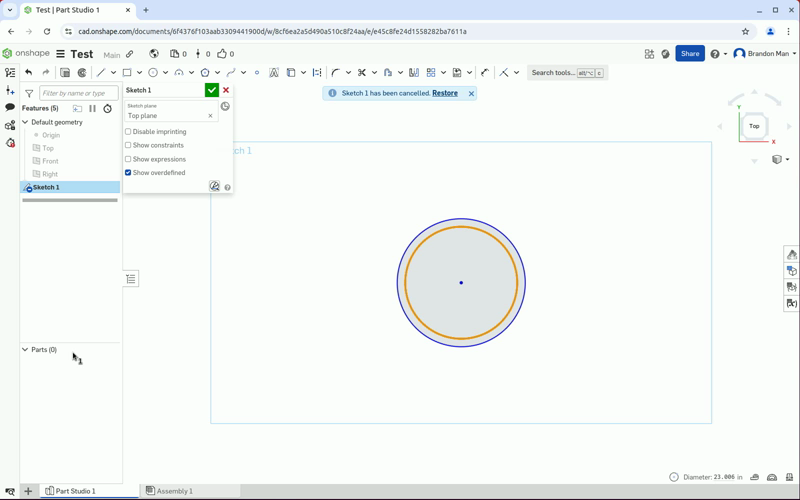
key(shift+y)
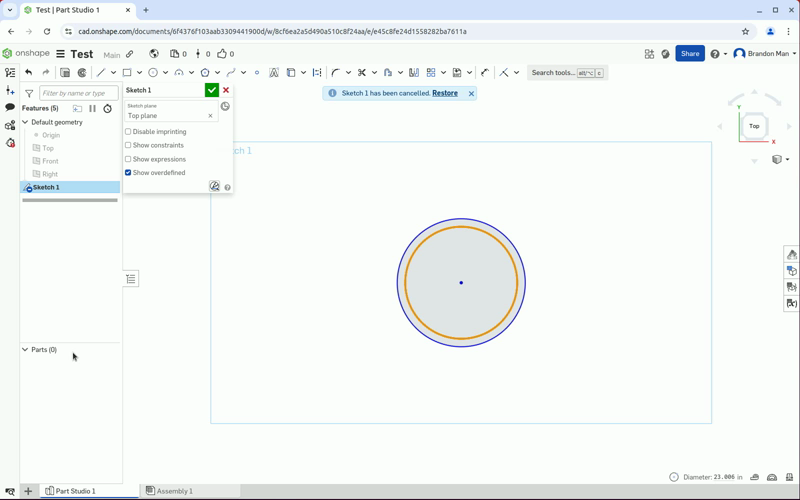
key(shift+e)
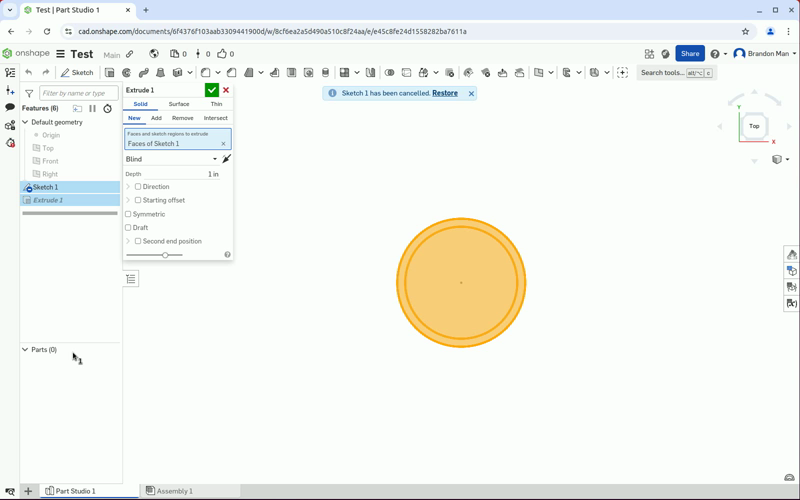
mouse_move(143, 106)
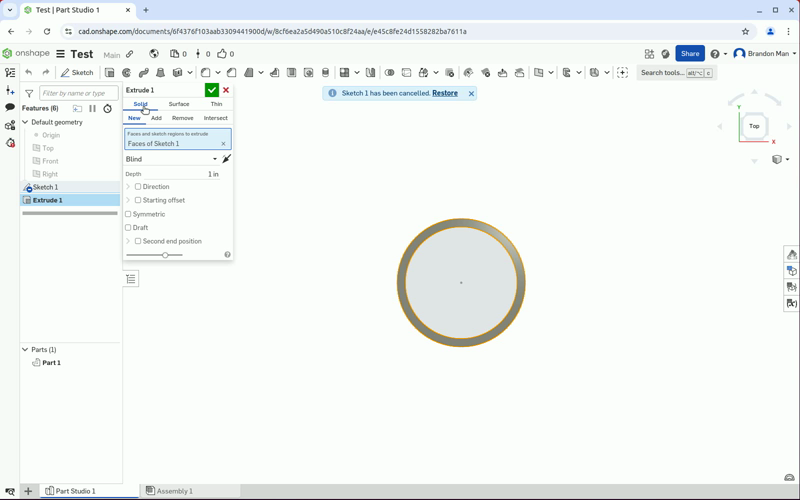
click(143, 106)
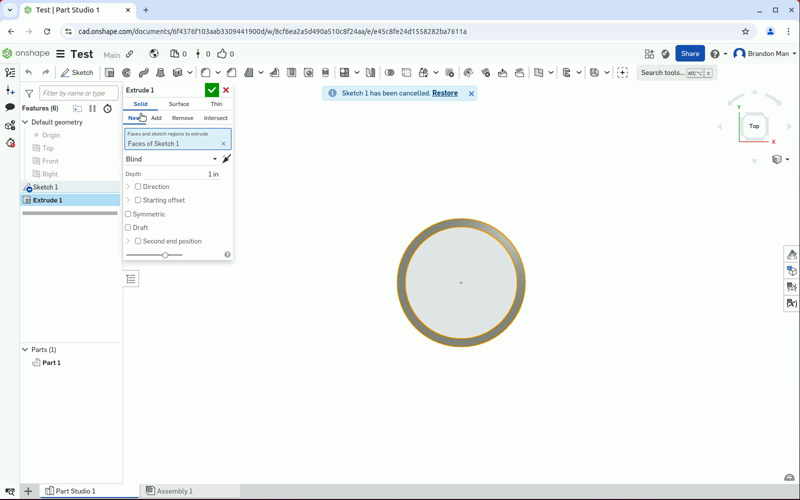
mouse_move(137, 120)
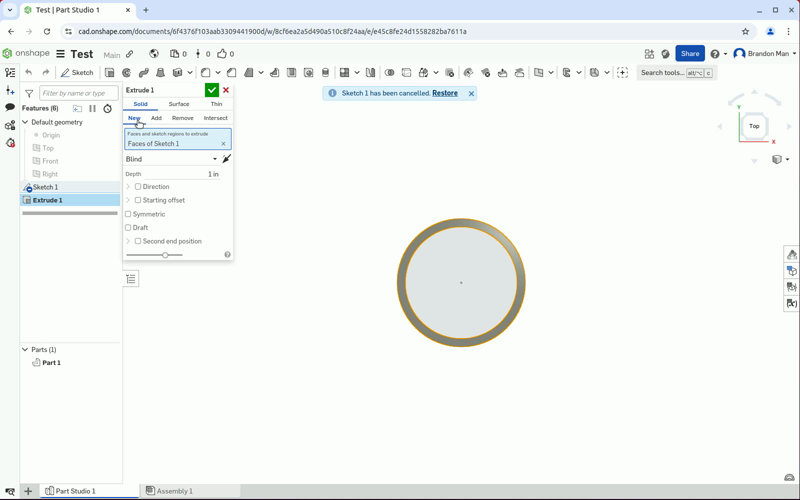
click(137, 120)
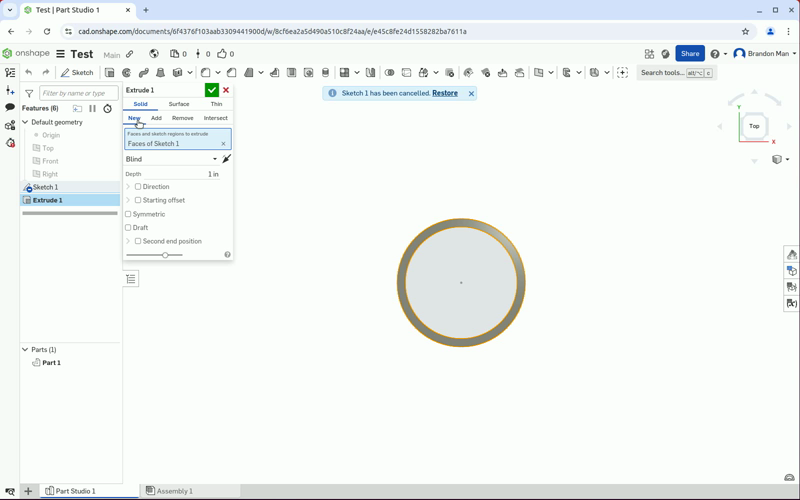
key(tab, 4)
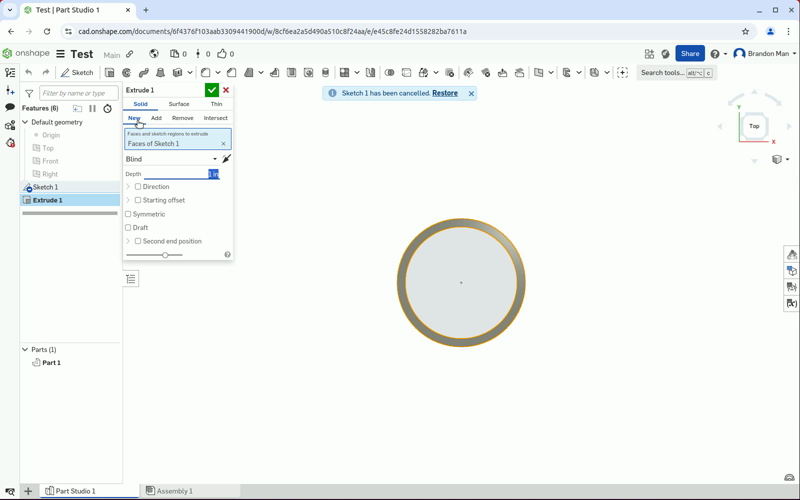
text(23.108)
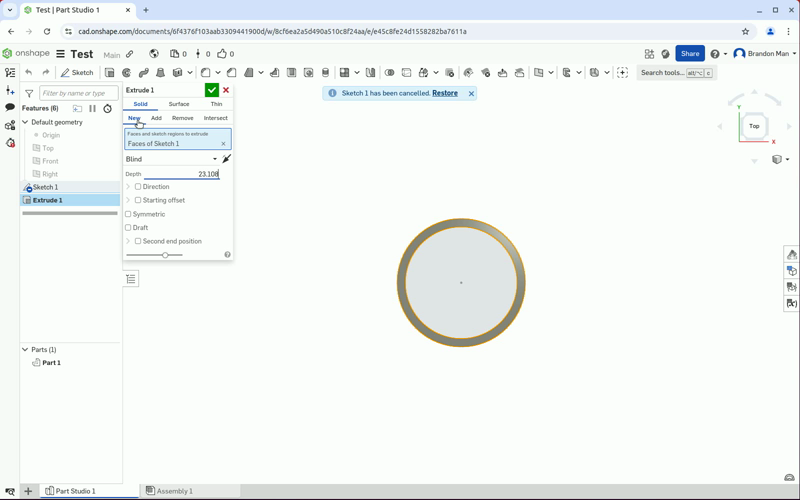
key(tab, 3)
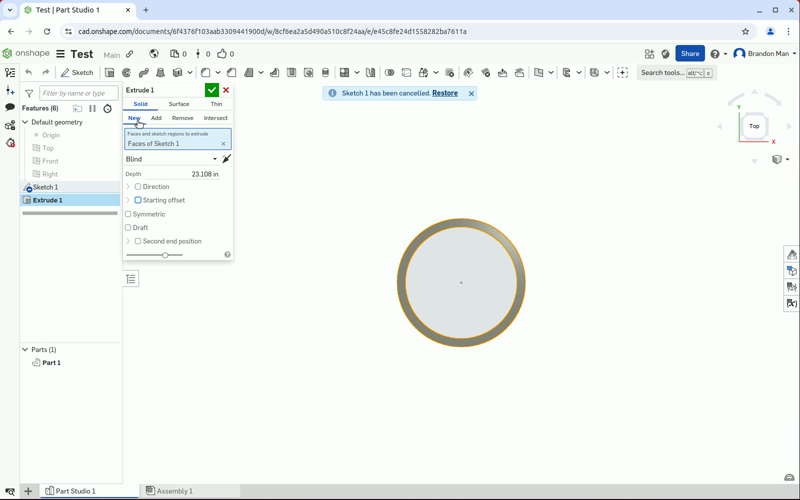
key(tab, 2)
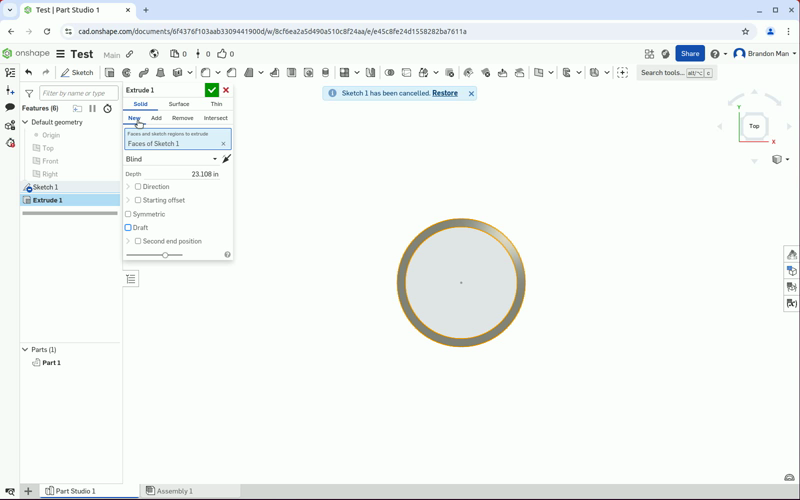
key(space)
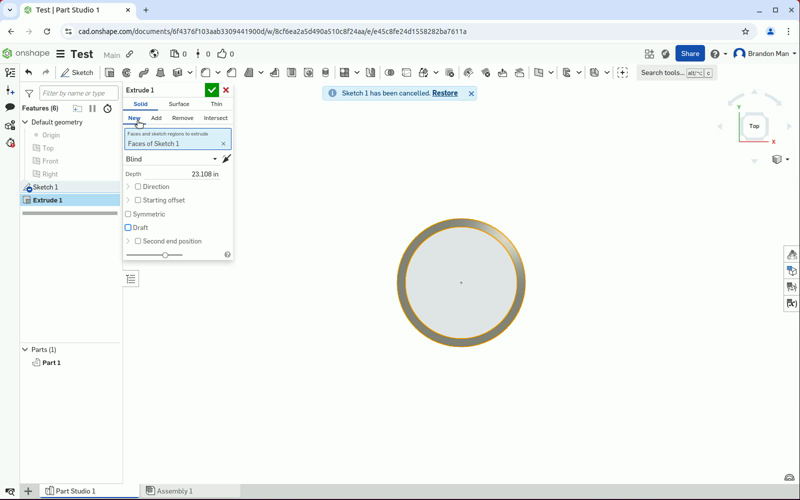
key(tab, 3)
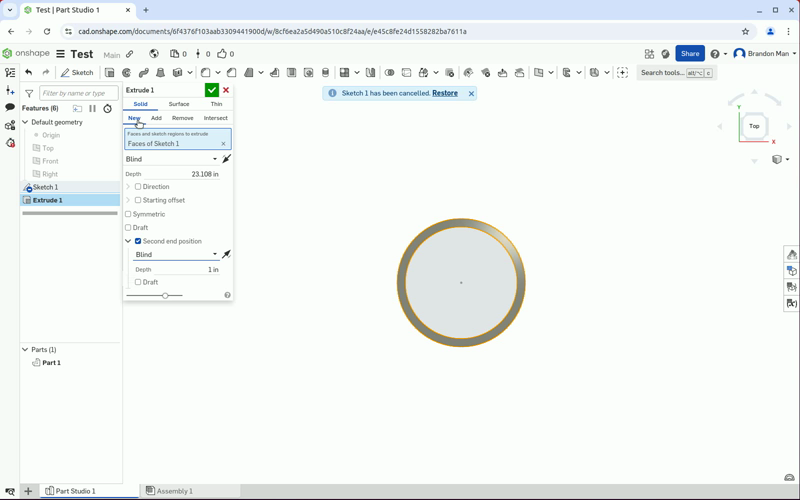
text(23.108)
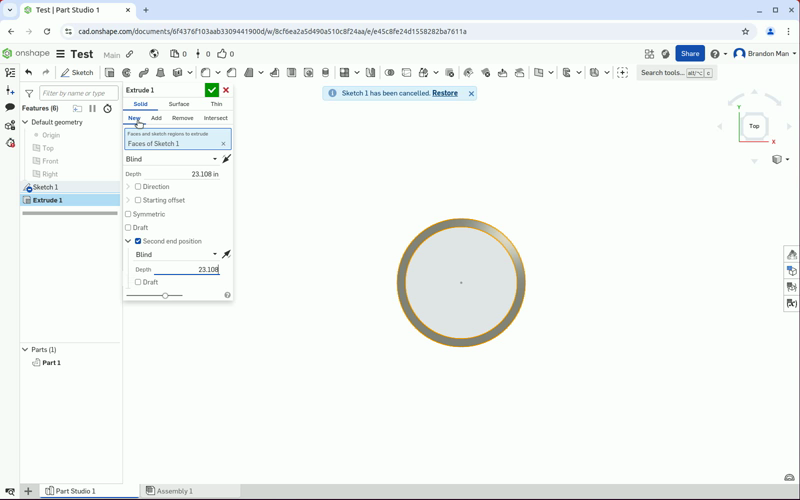
key(enter)
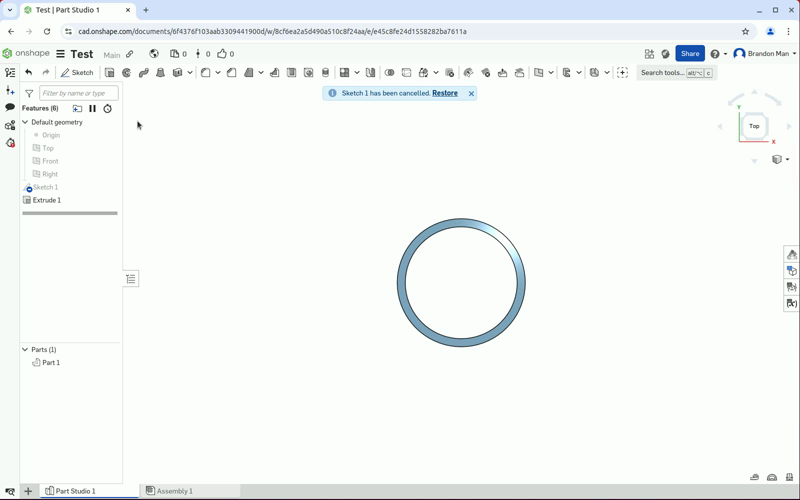
key(shift+h)
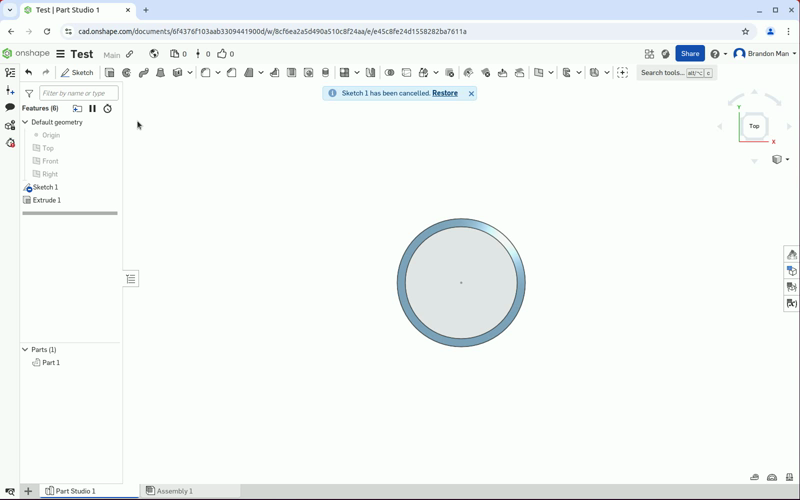
key(shift+h)
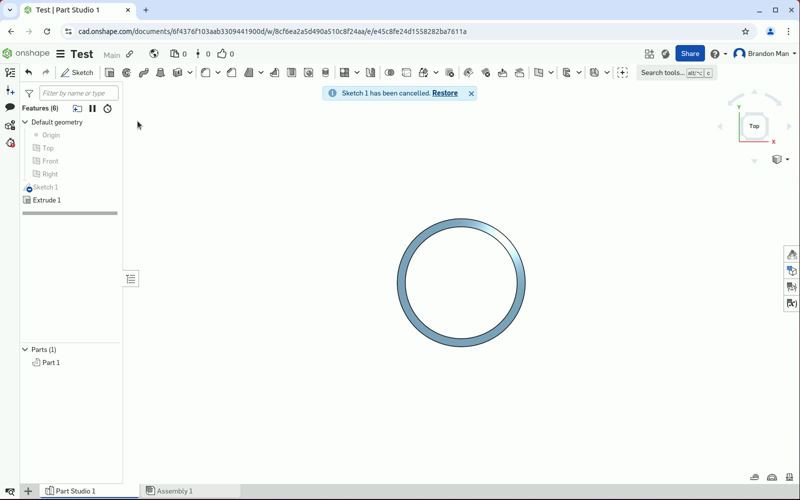
mouse_move(73, 189)
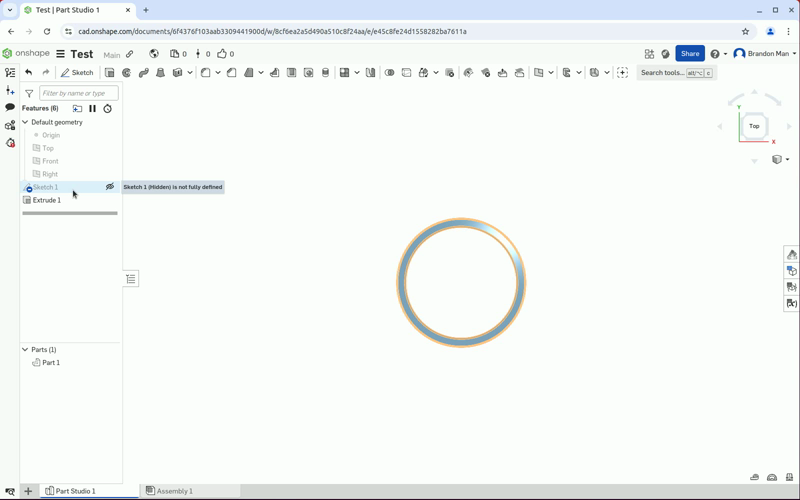
click(73, 189)
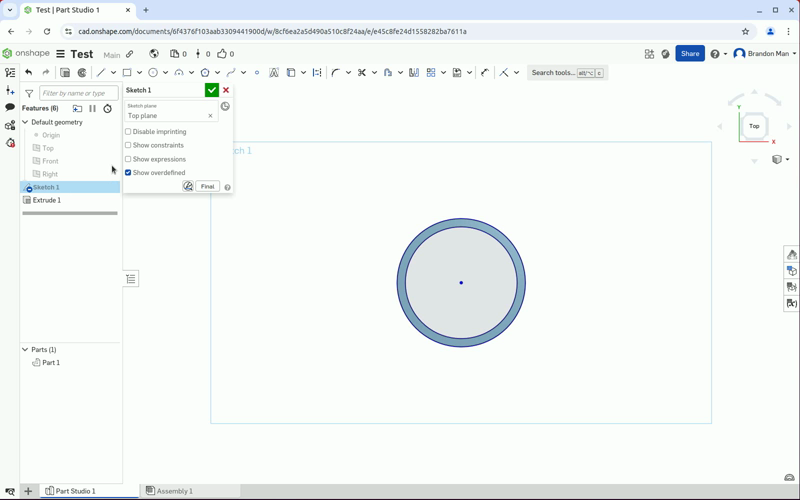
mouse_move(229, 92)
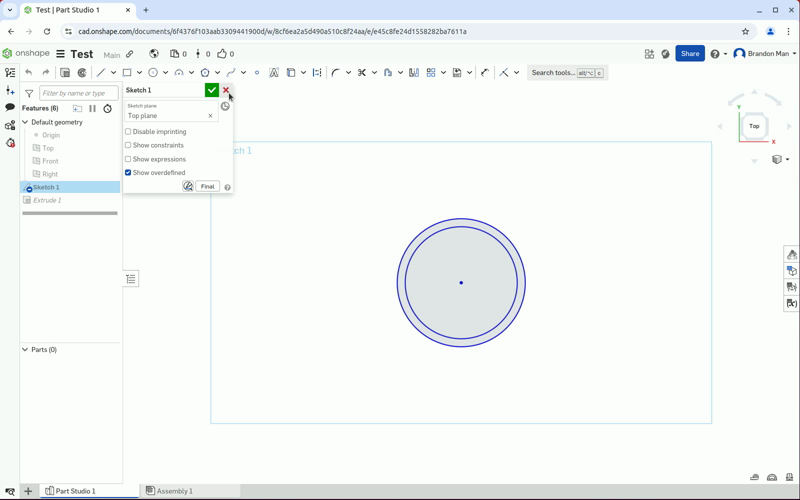
click(229, 92)
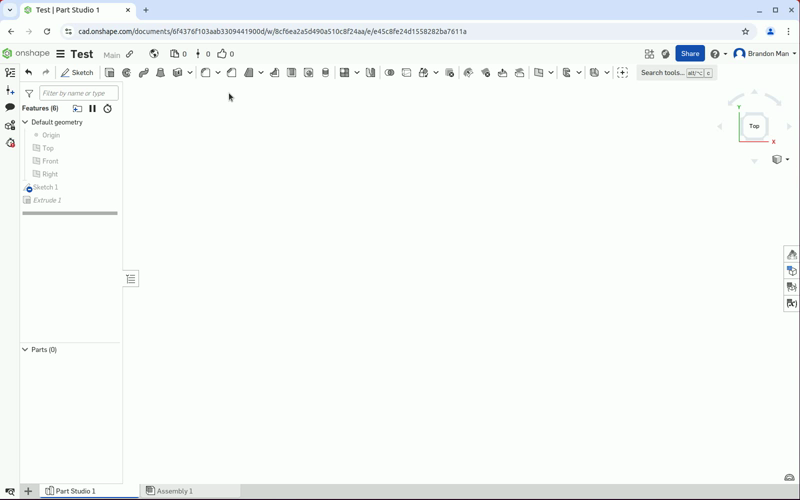
mouse_move(73, 352)
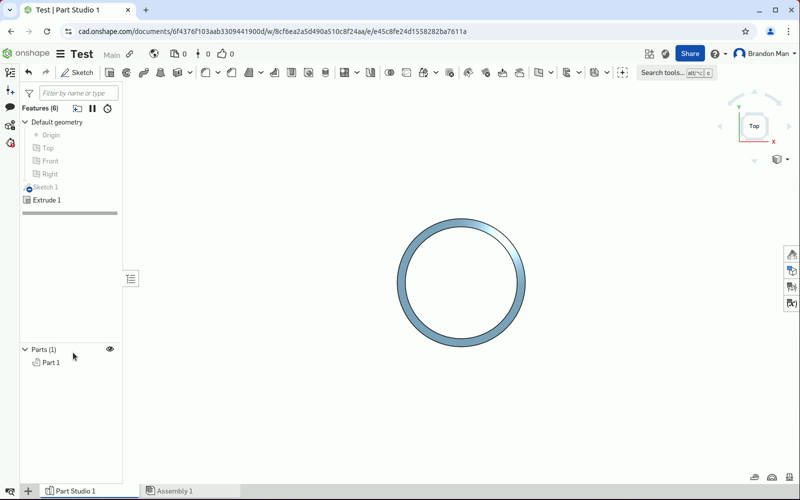
key(y)
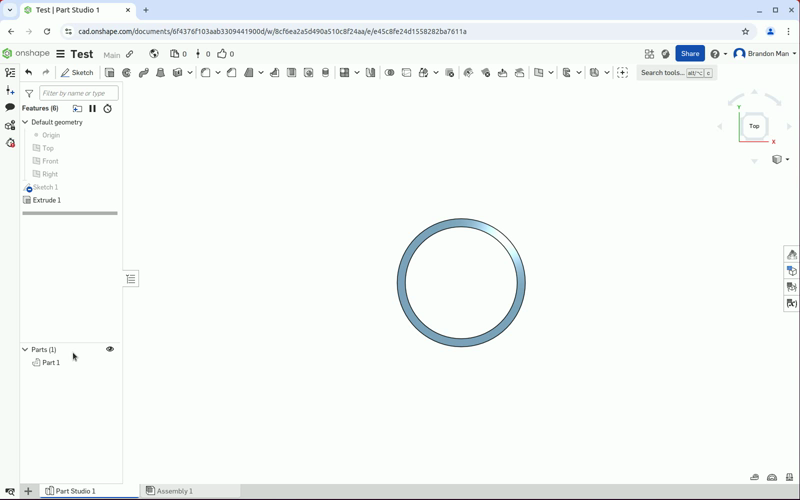
key(shift+p)
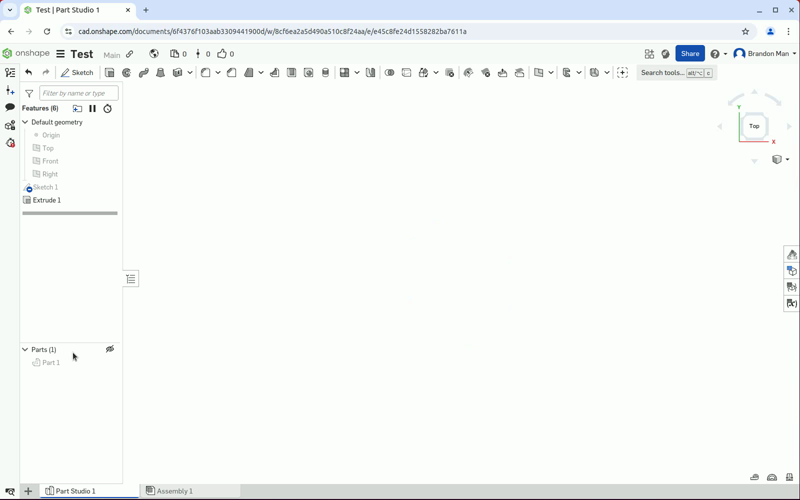
key(space)
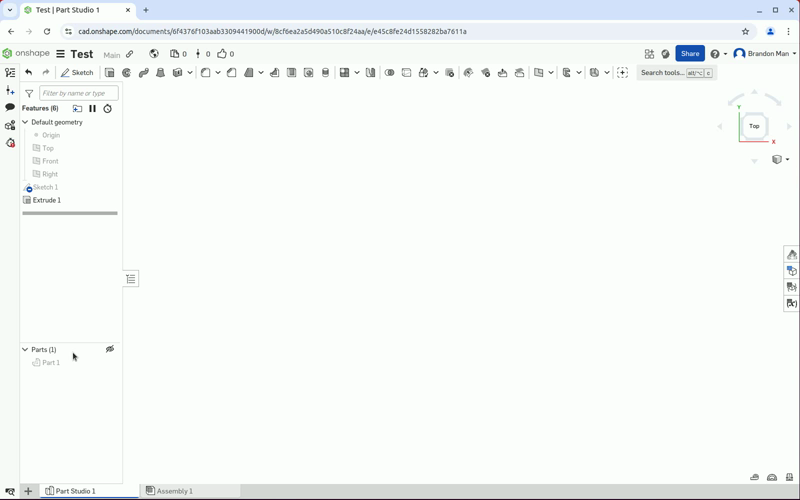
key_down(shift)
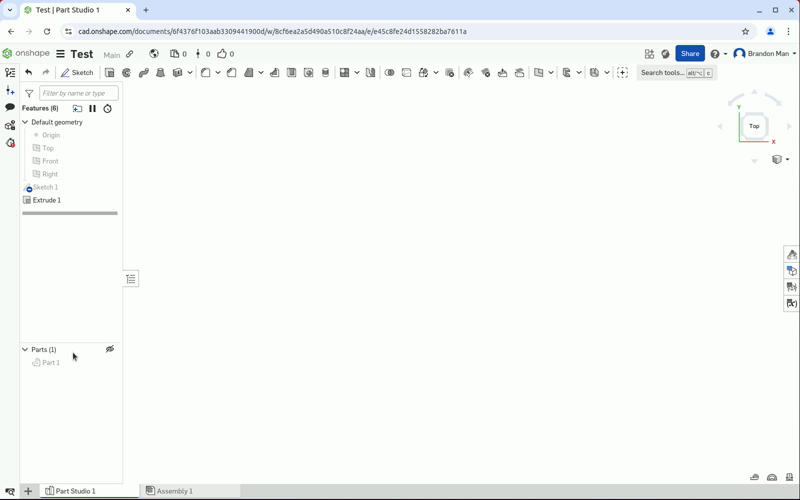
key(up)
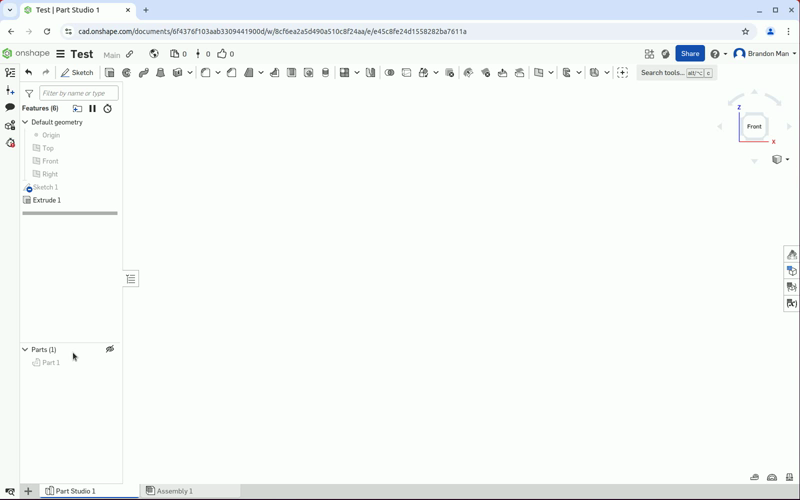
key_up(shift)
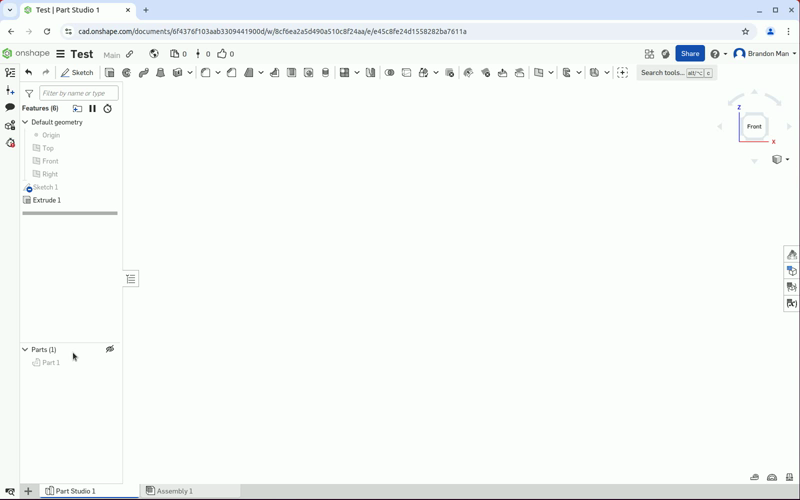
key(space)
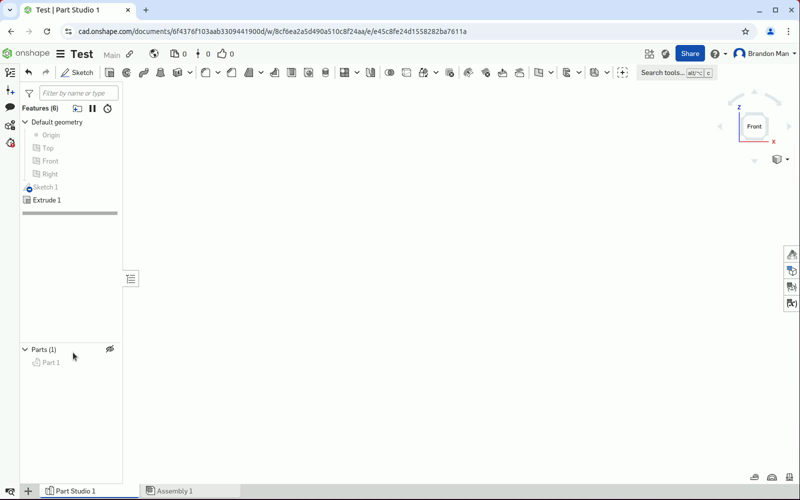
key_down(shift)
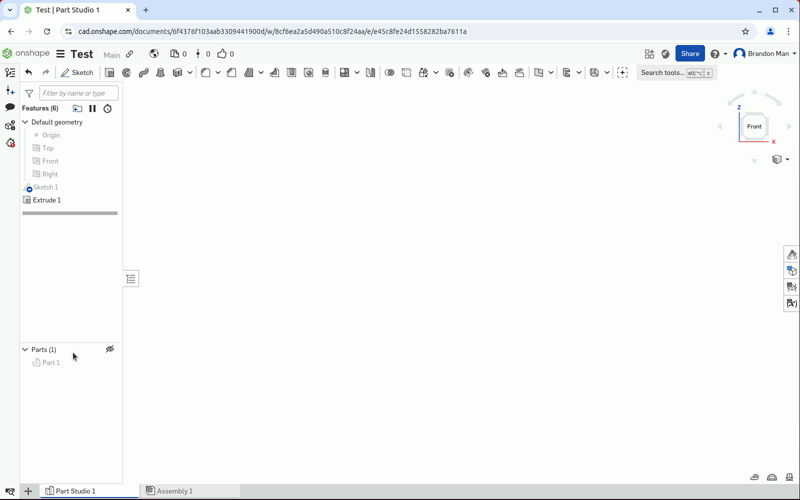
key(left)
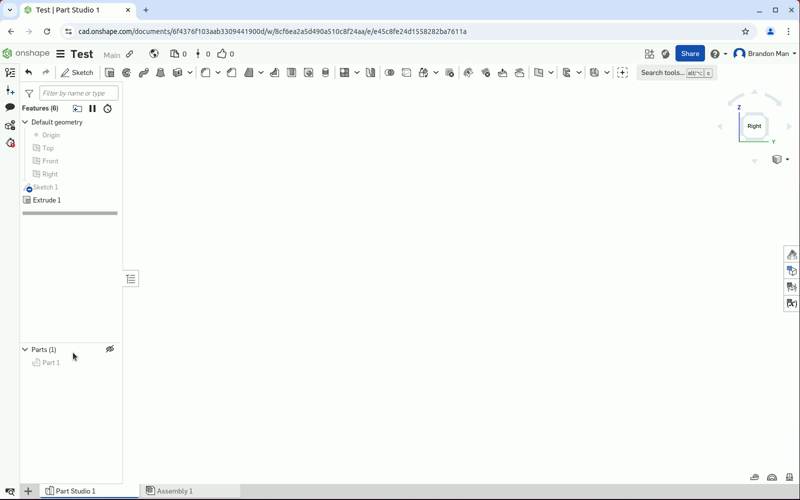
key_up(shift)
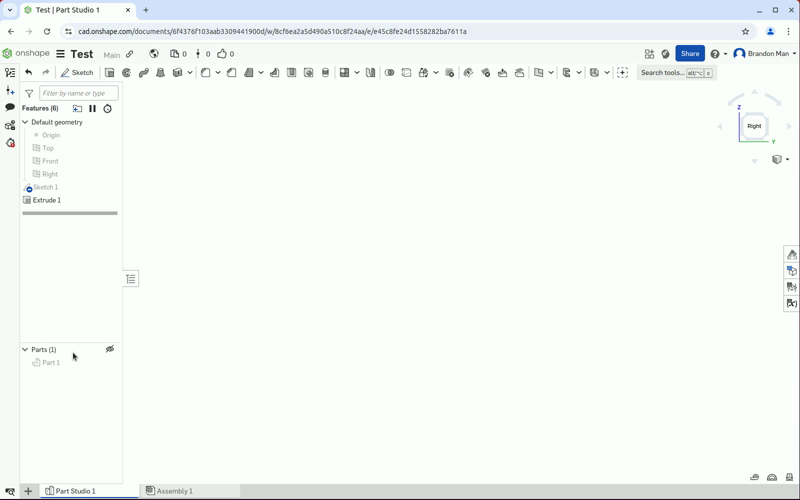
mouse_move(73, 352)
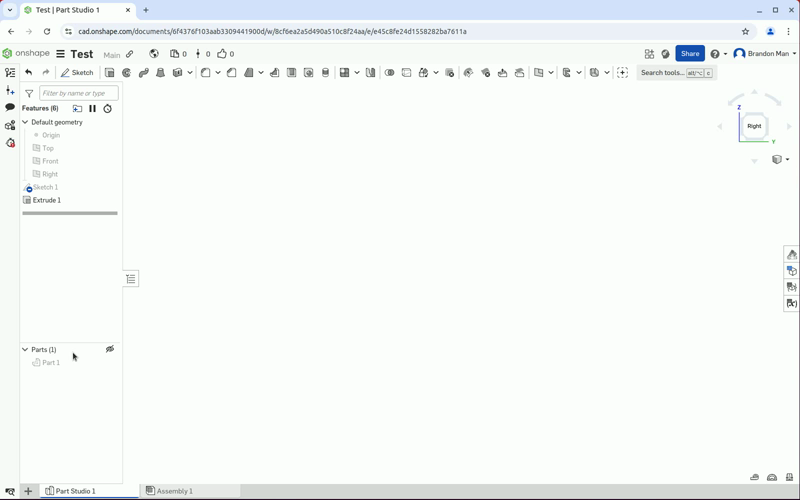
key(shift+y)
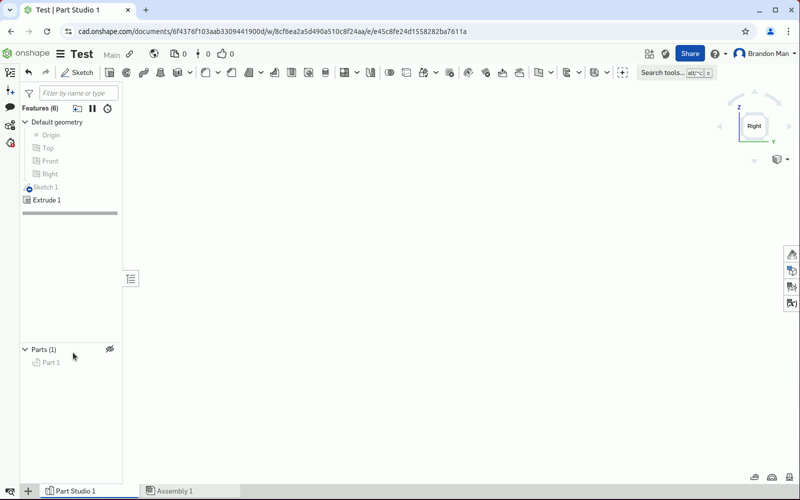
key(shift+s)
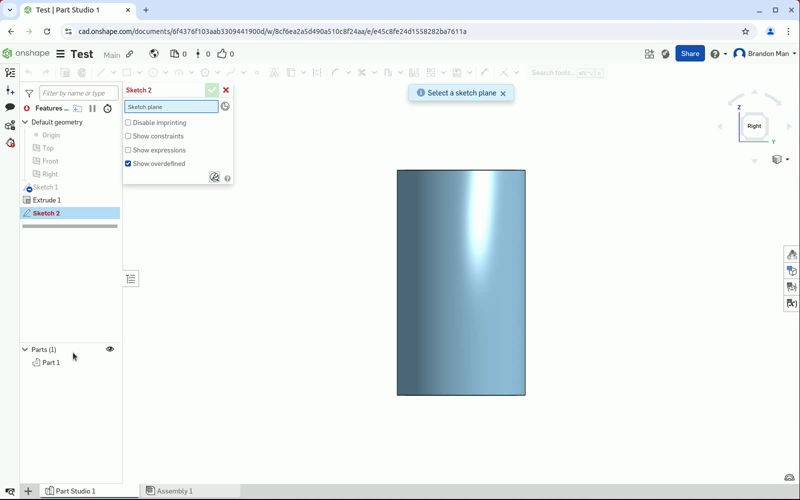
mouse_move(73, 176)
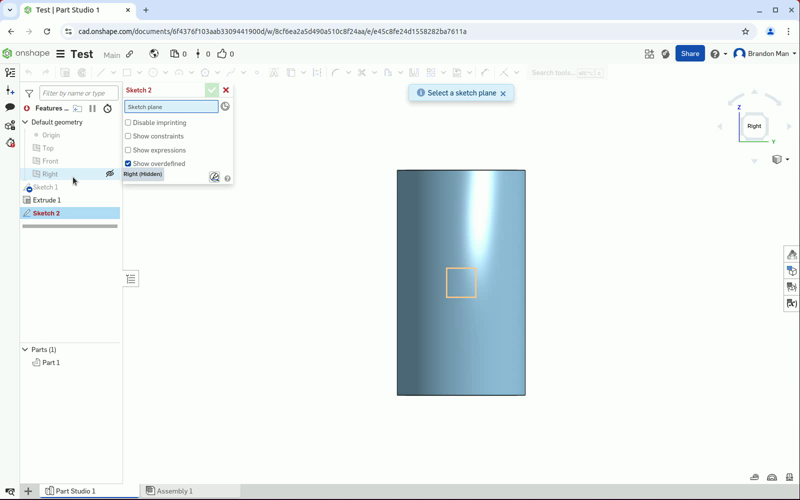
click(73, 176)
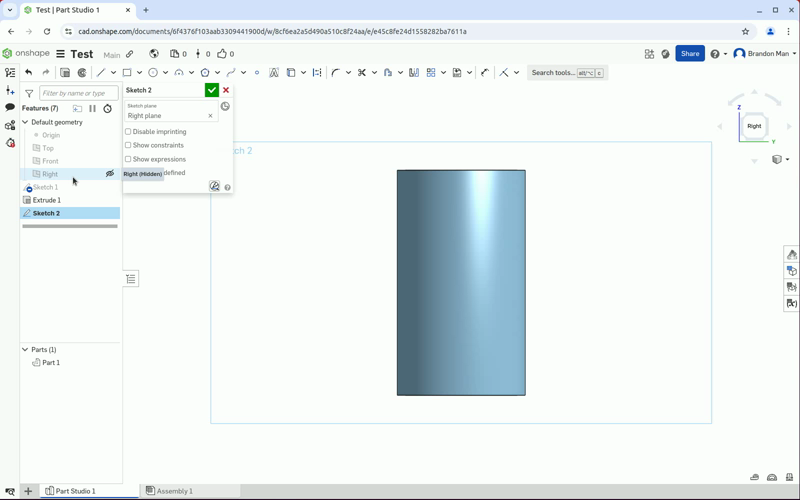
mouse_move(73, 352)
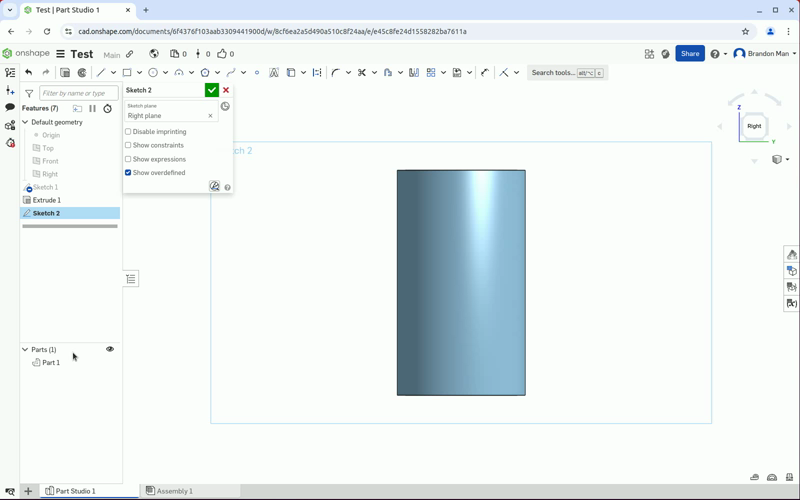
key(y)
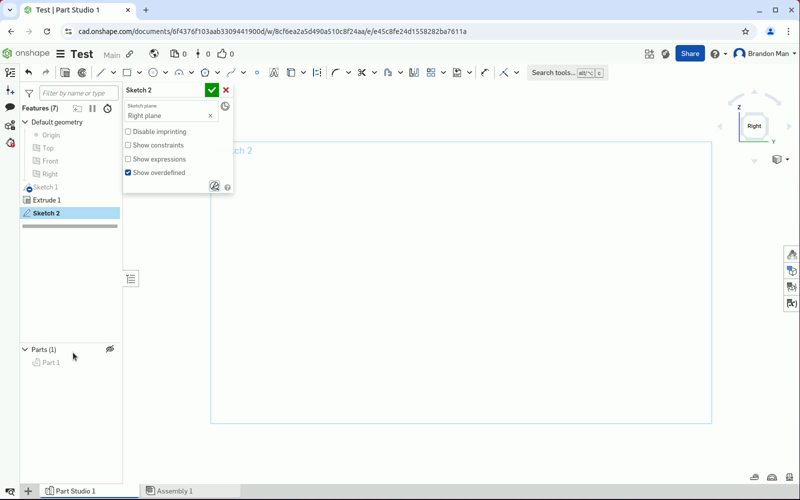
key(c)
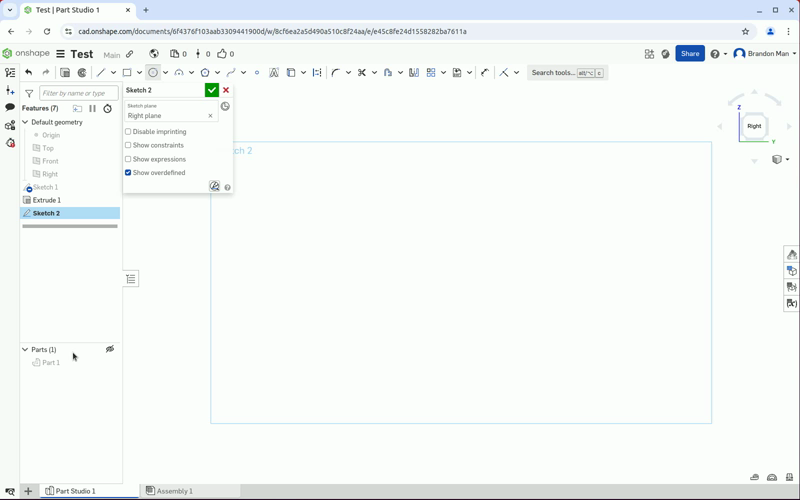
key_down(shift)
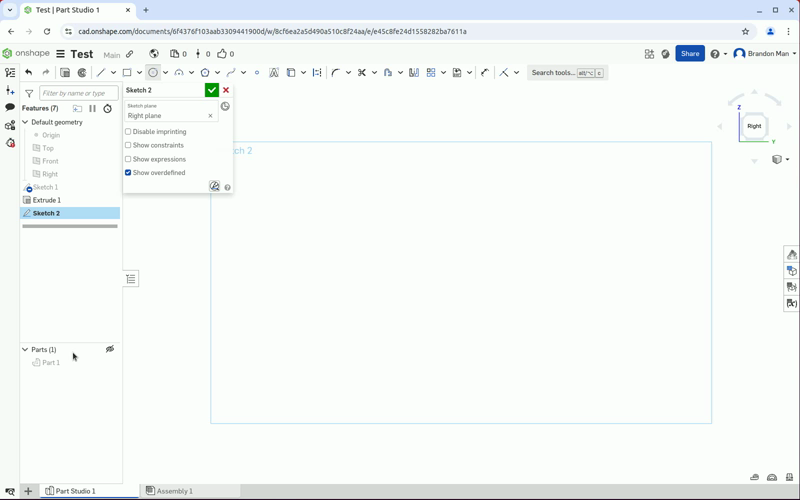
mouse_move(461, 282)
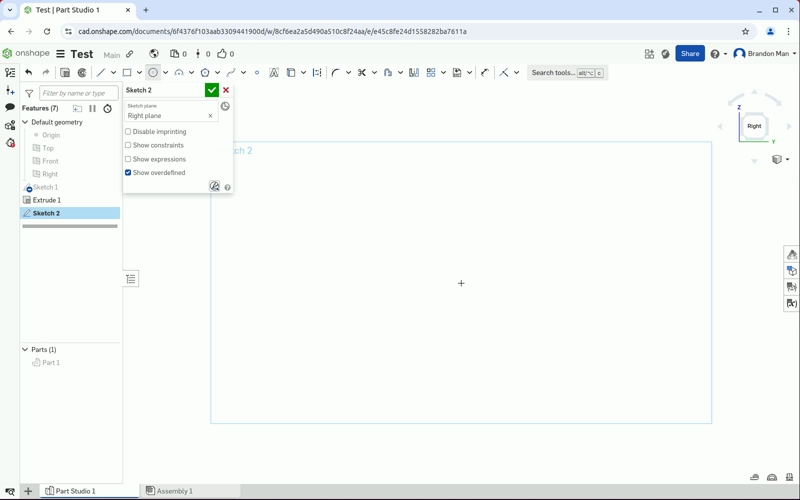
click(461, 282)
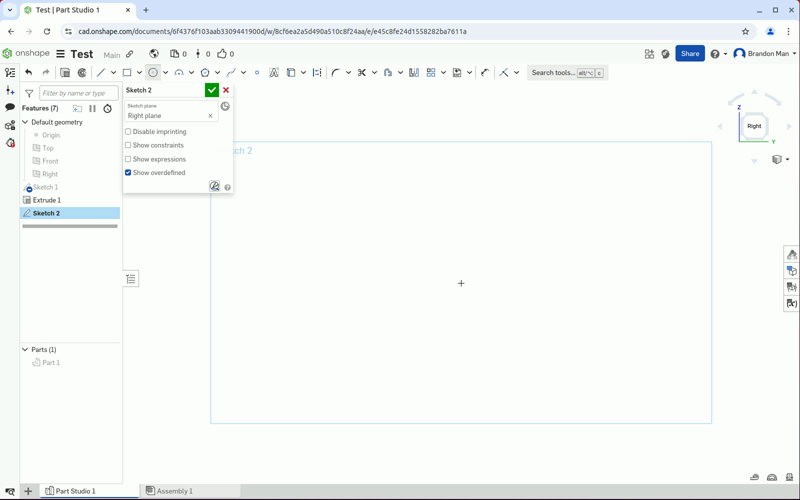
key_up(shift)
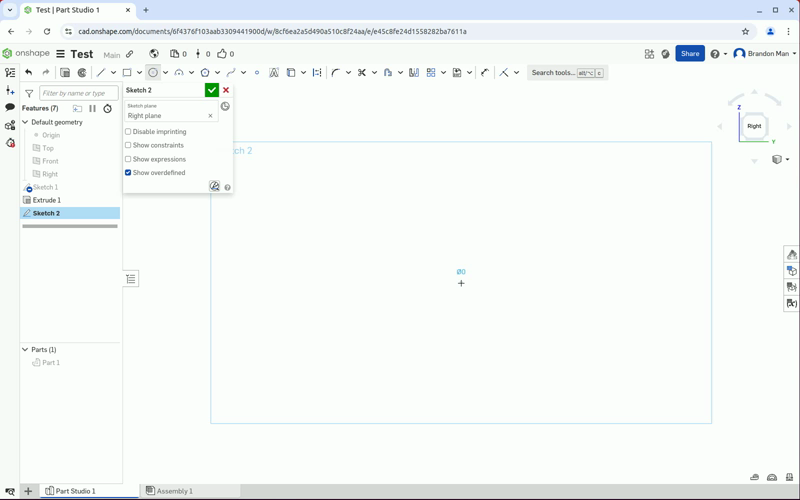
mouse_move(525, 282)
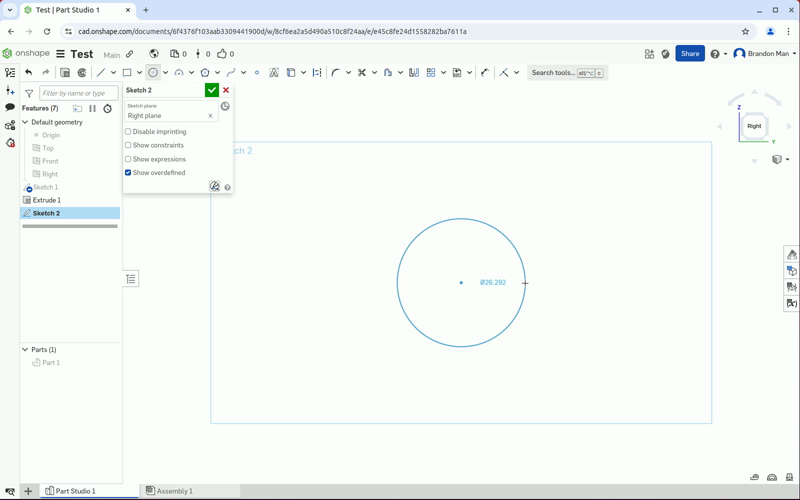
click(525, 282)
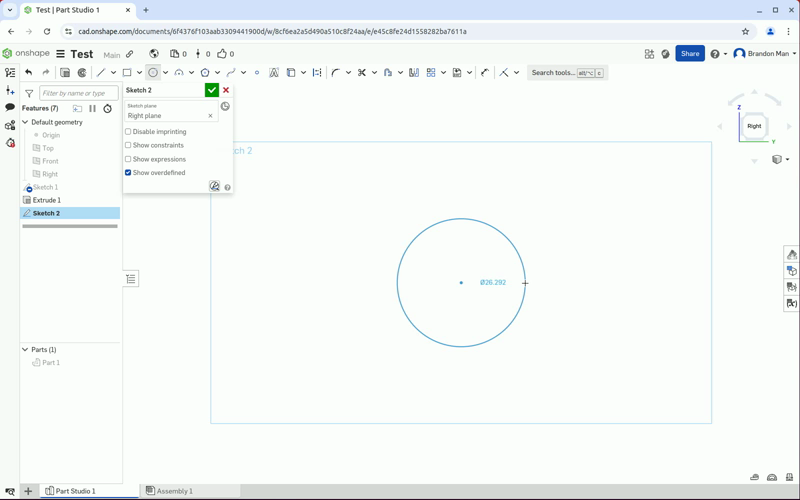
key(esc)
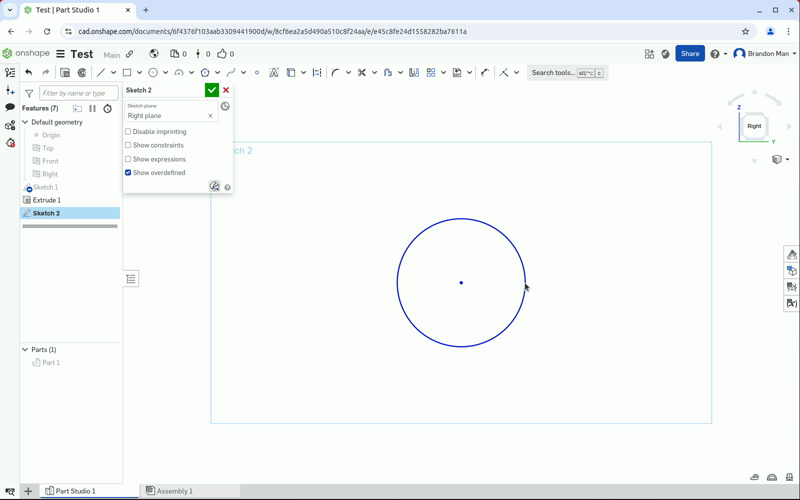
key(c)
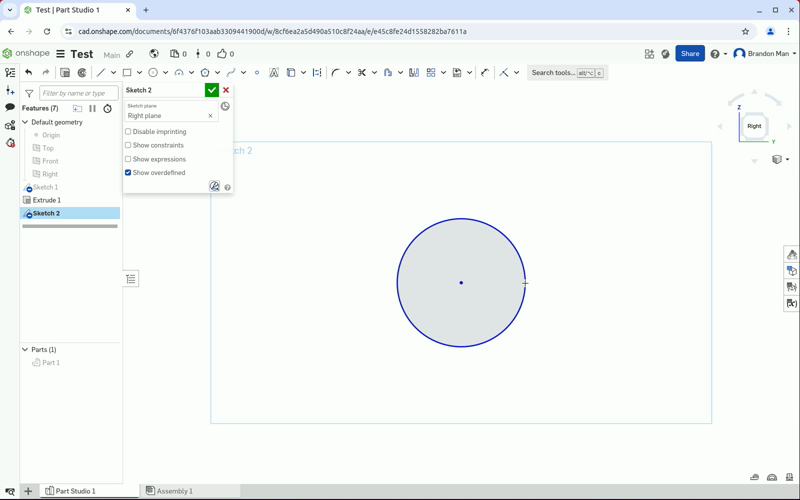
key_down(shift)
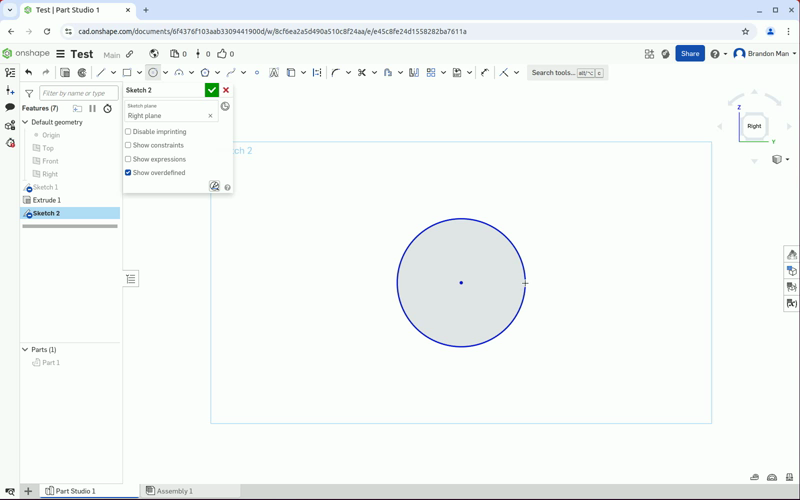
mouse_move(461, 282)
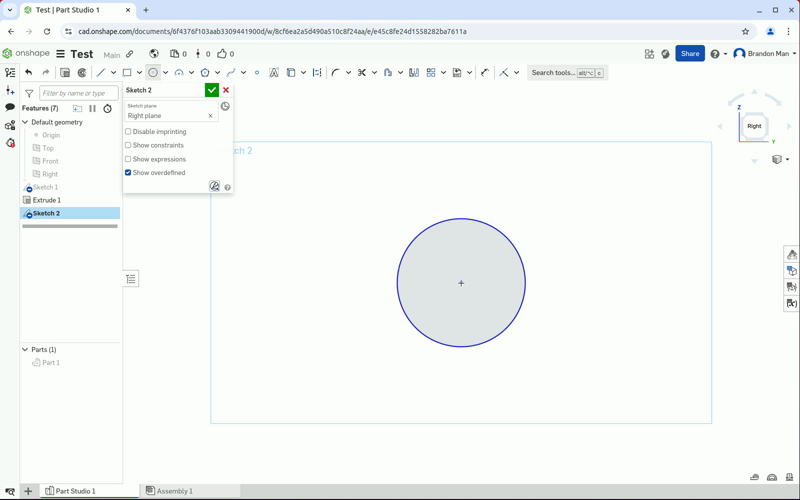
click(461, 282)
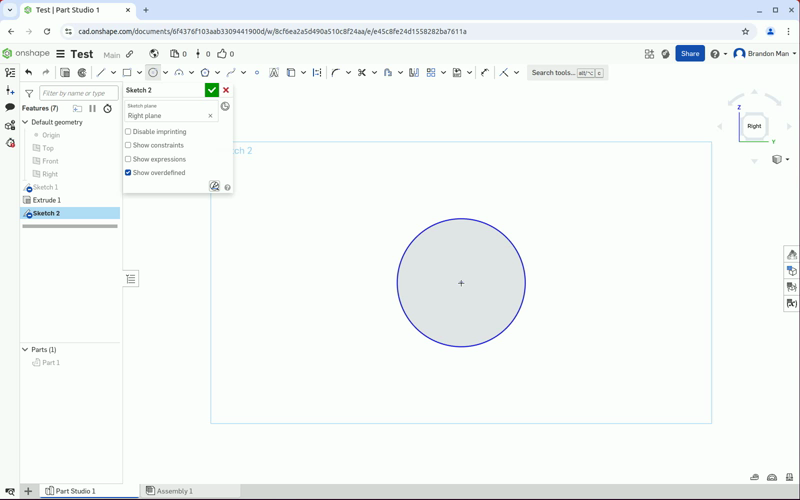
key_up(shift)
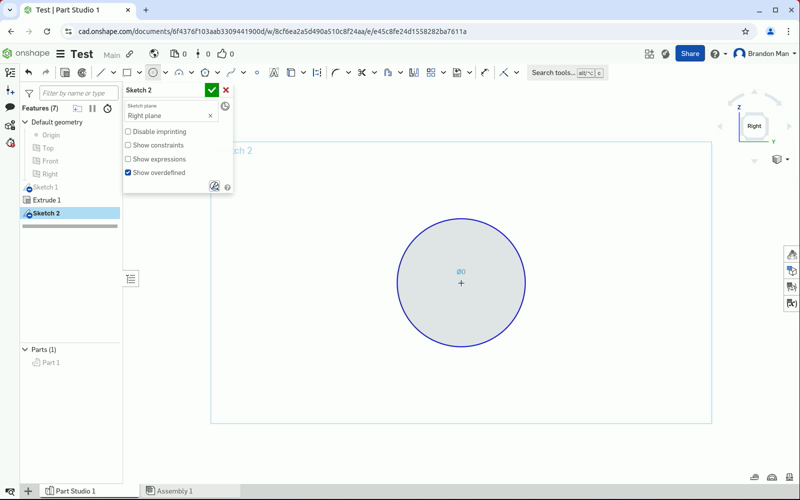
mouse_move(517, 282)
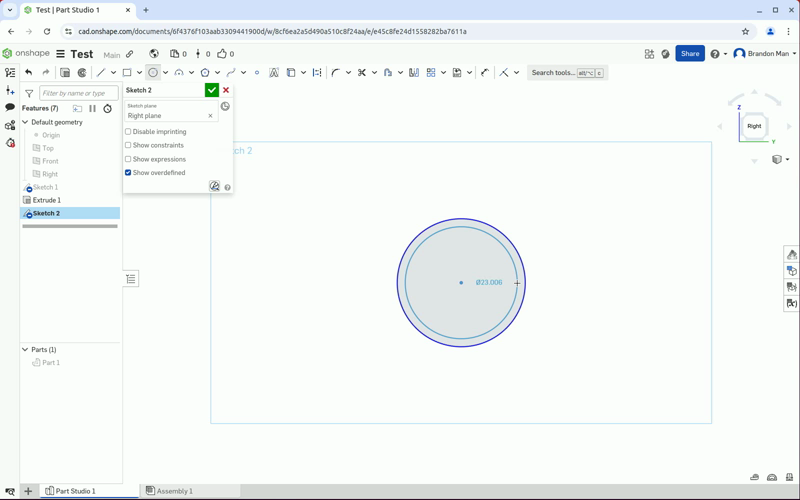
click(517, 282)
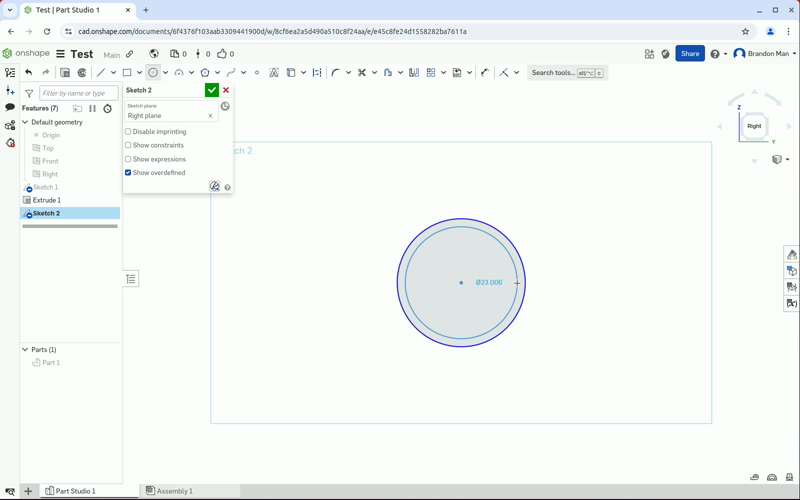
key(esc)
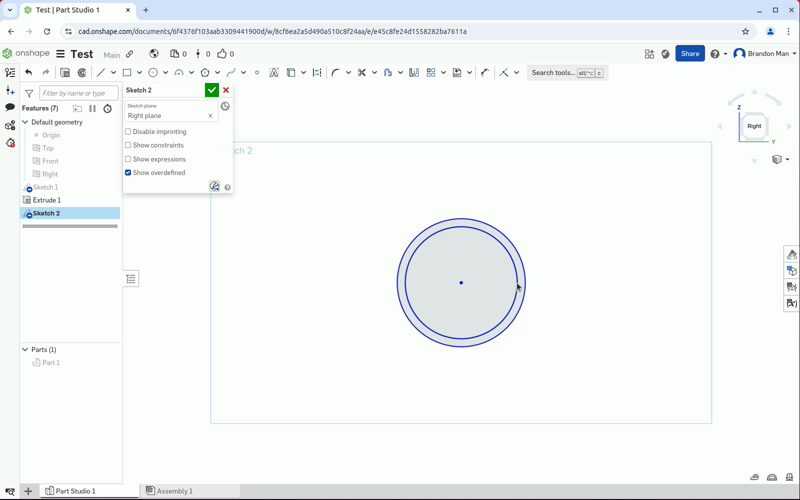
mouse_move(491, 231)
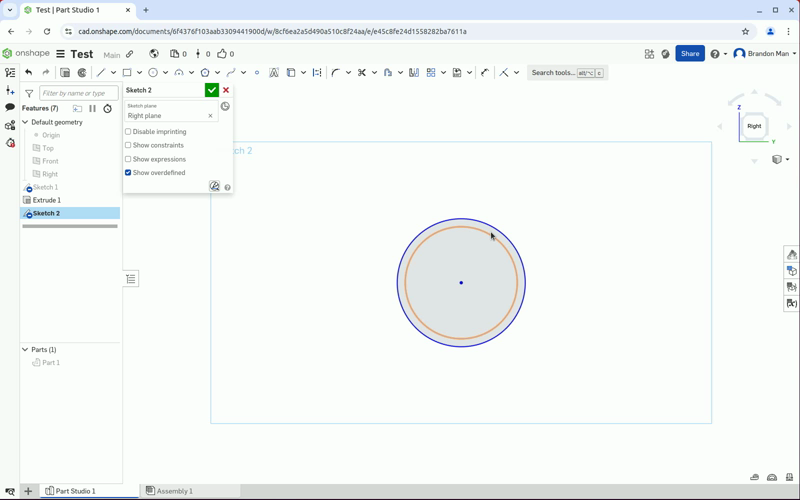
click(491, 231)
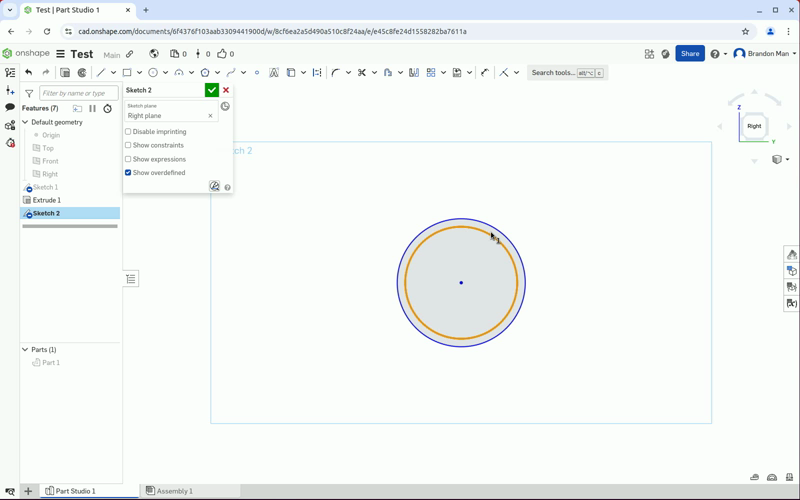
mouse_move(73, 352)
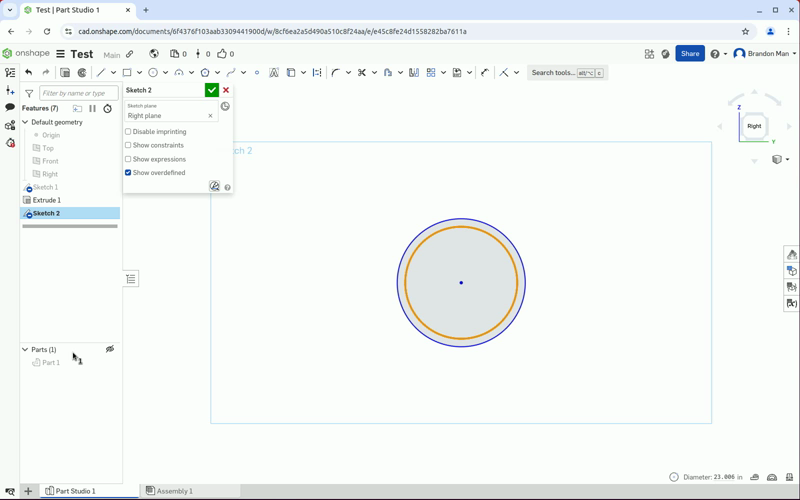
key(shift+y)
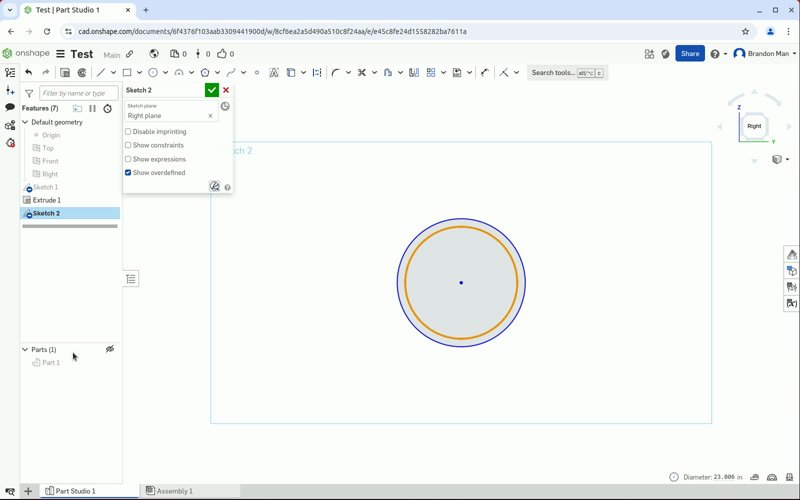
key(shift+e)
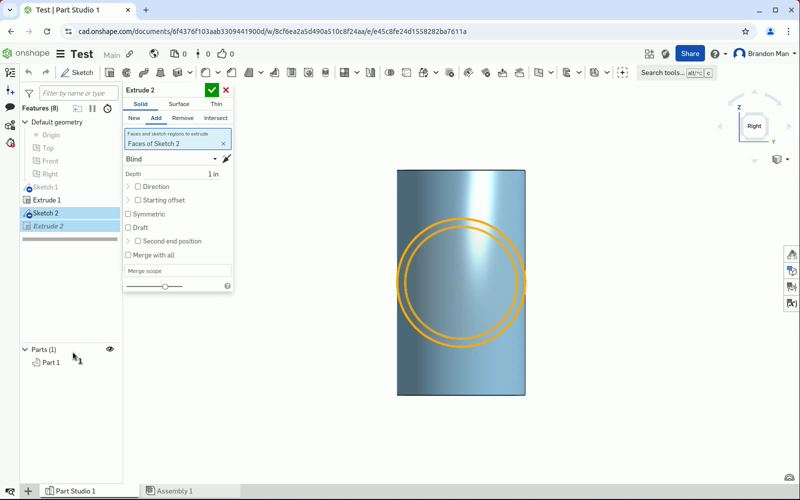
mouse_move(143, 106)
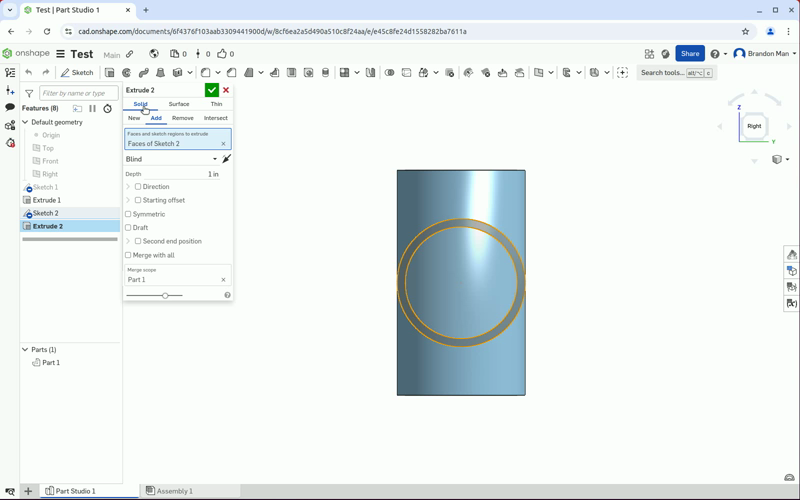
click(143, 106)
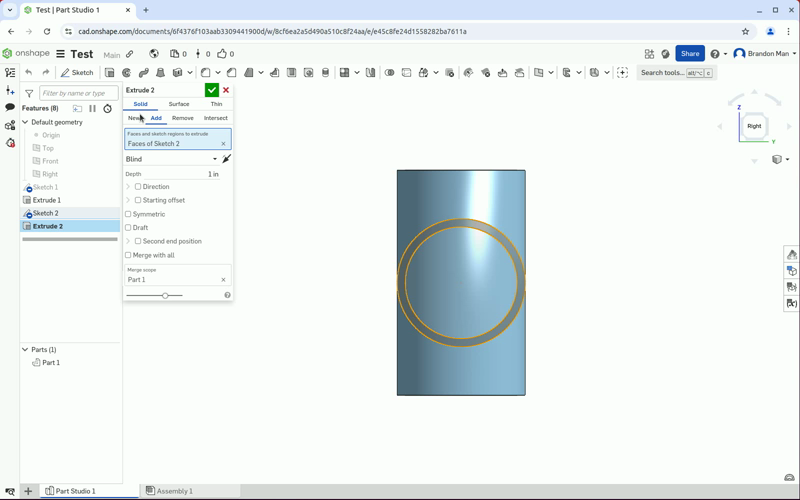
mouse_move(137, 120)
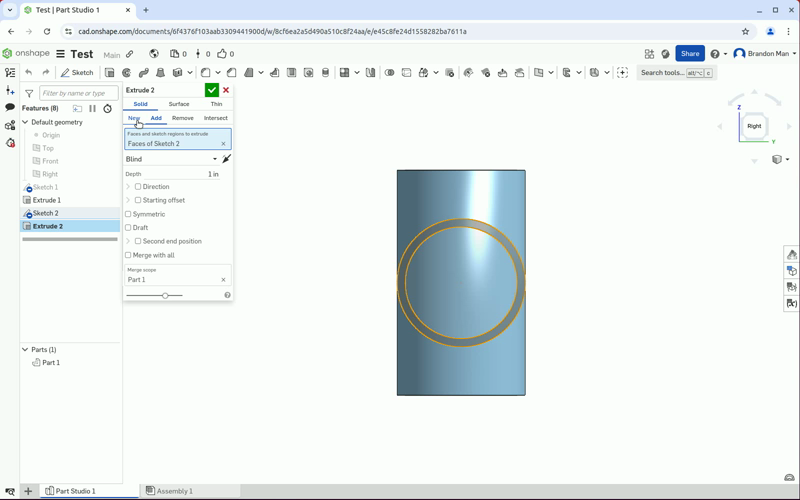
click(137, 120)
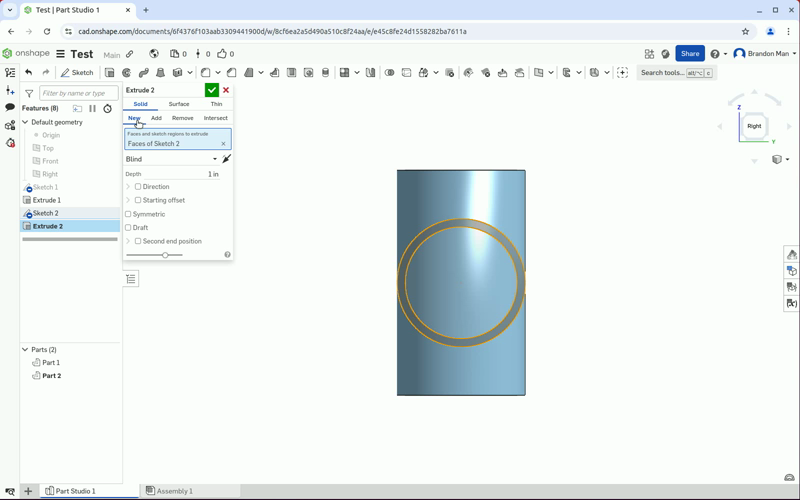
key(tab, 4)
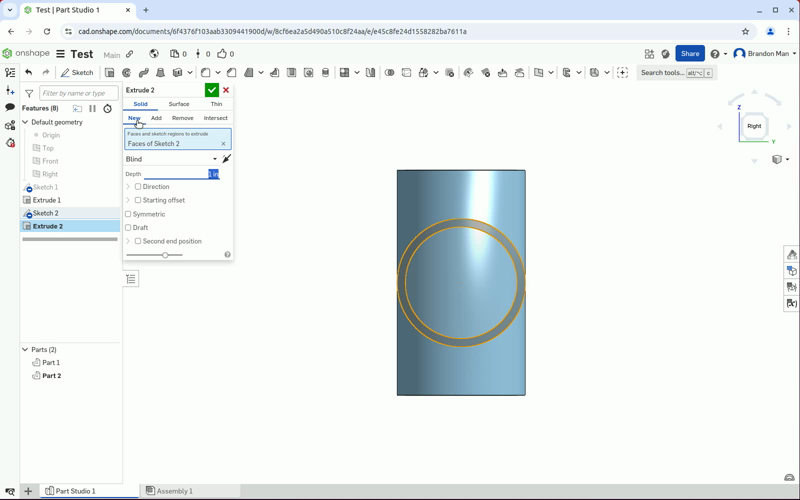
text(23.108)
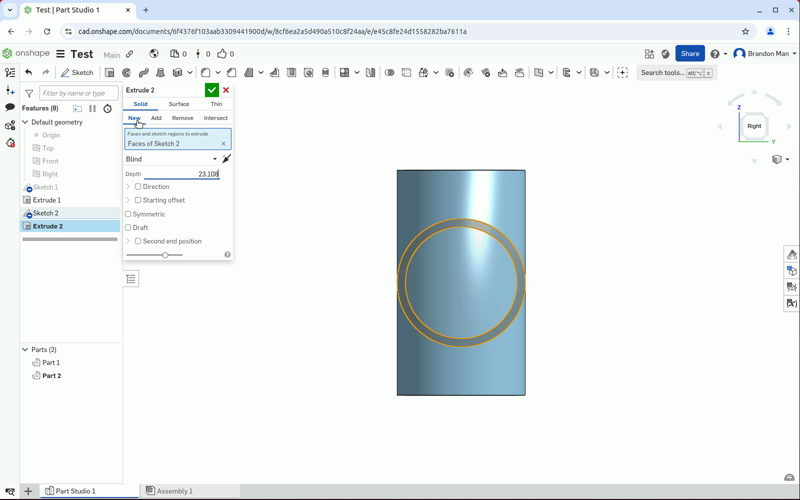
key(enter)
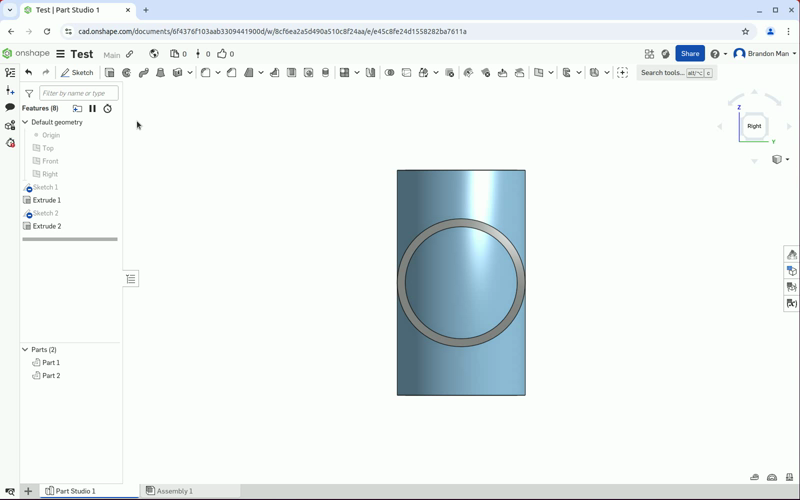
key(shift+h)
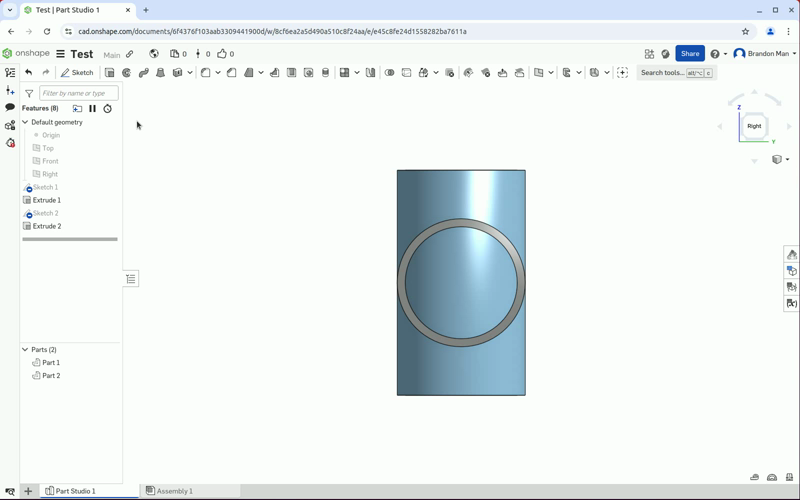
key(shift+h)
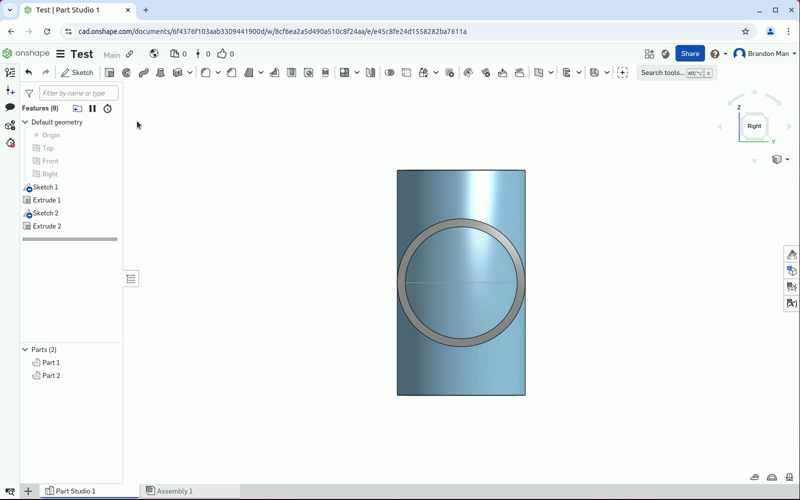
key(shift+7)
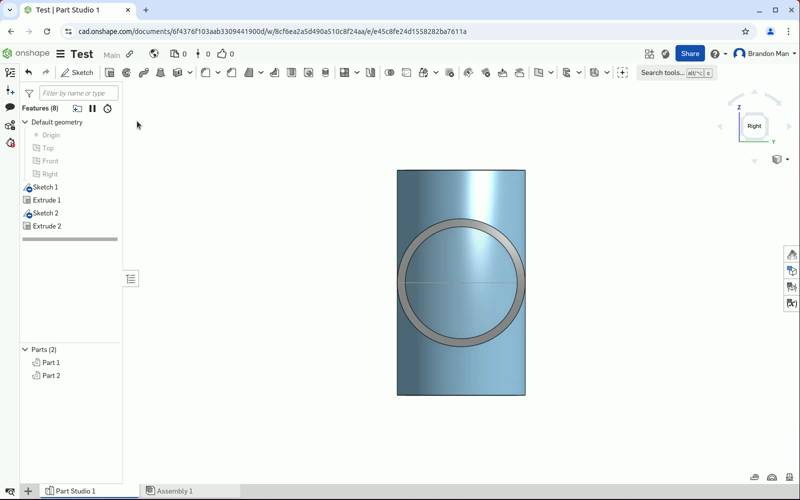
key(right, 2)
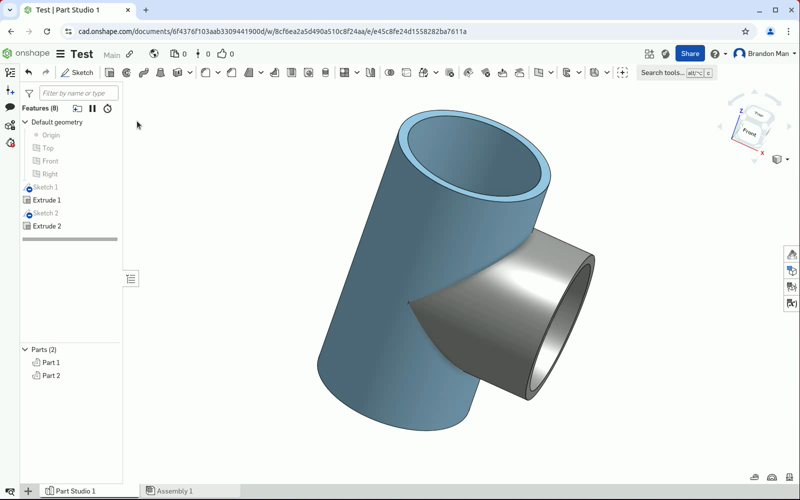
key(down, 2)
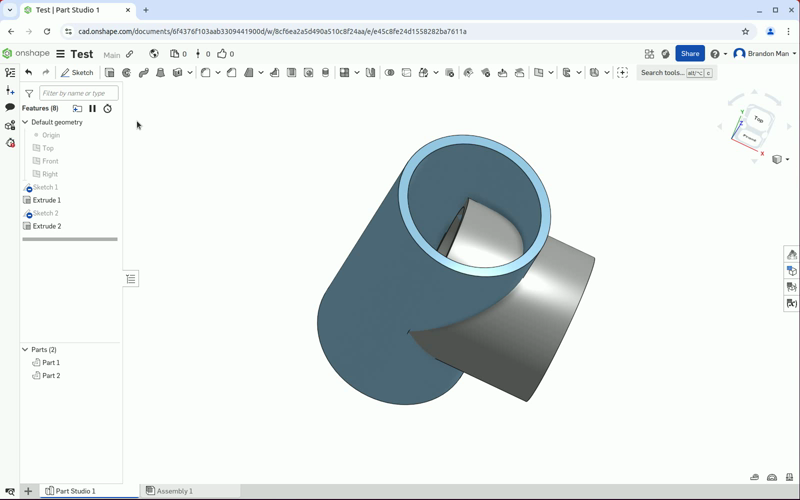
key(up, 2)
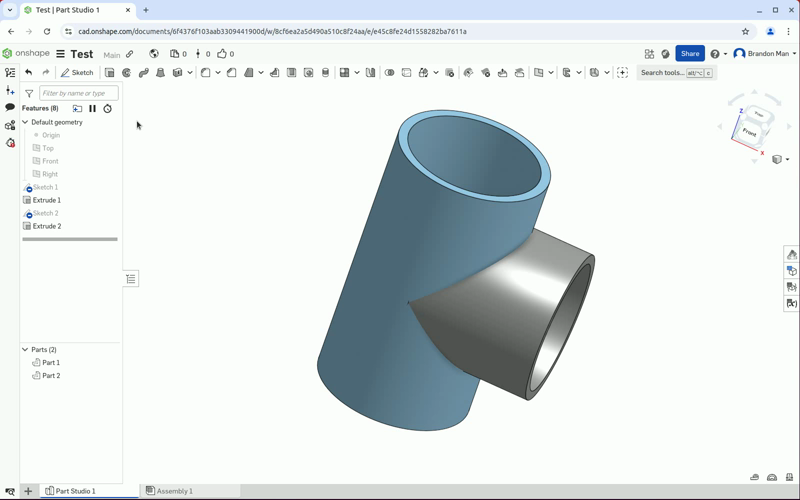
key(left, 2)
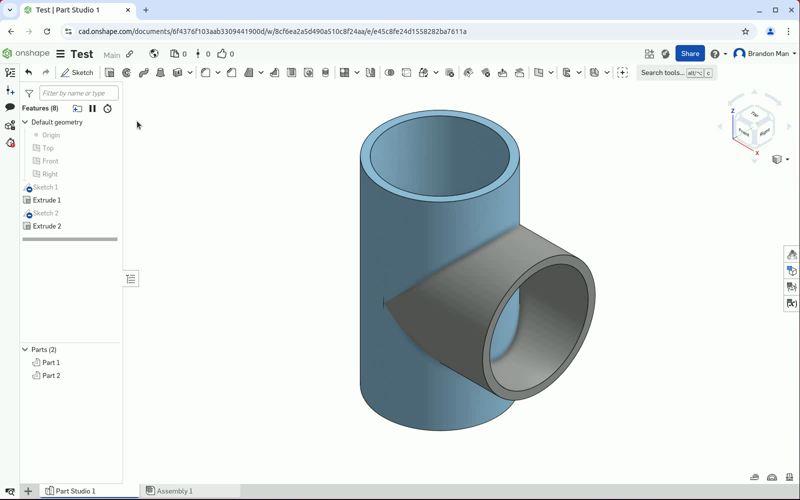
mouse_move(73, 189)
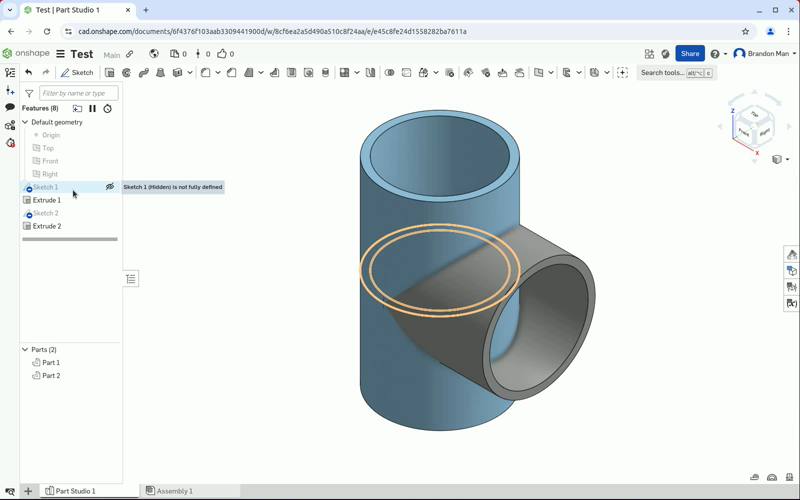
click(73, 189)